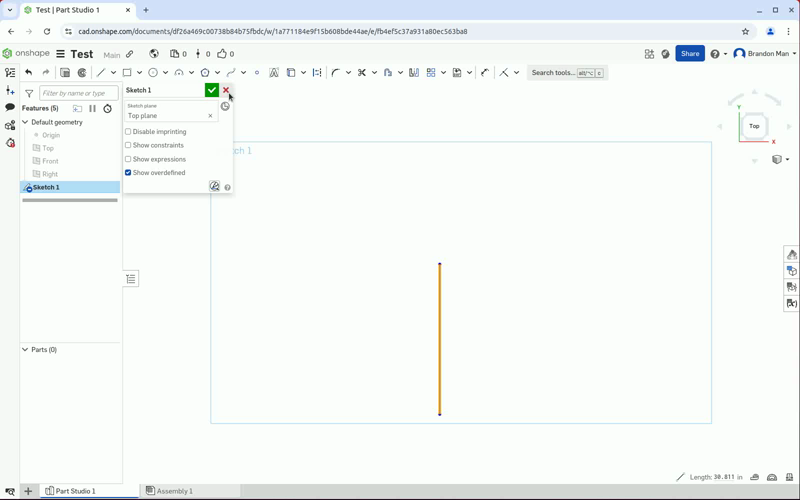
key(shift+h)
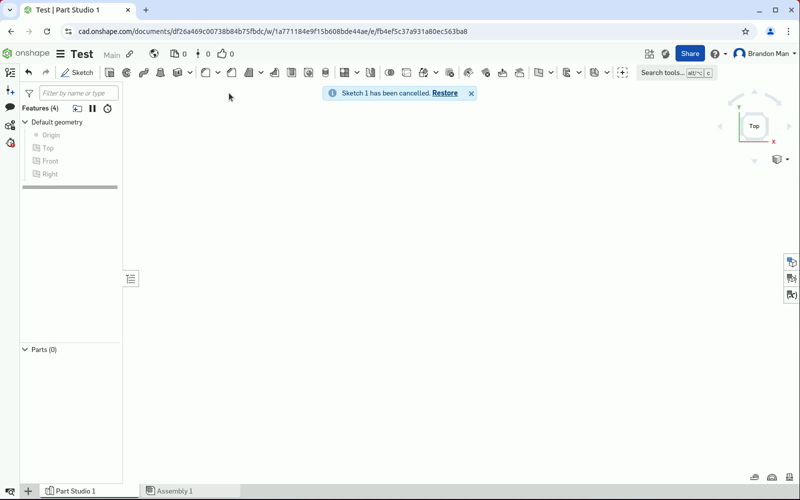
mouse_move(73, 352)
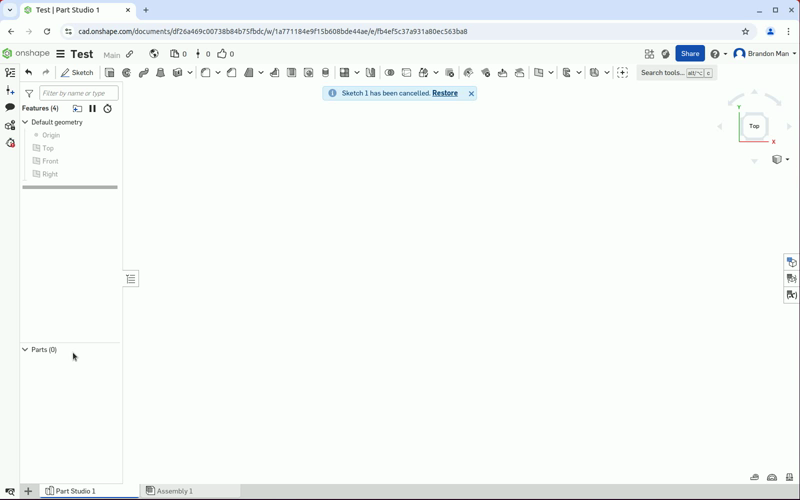
key(y)
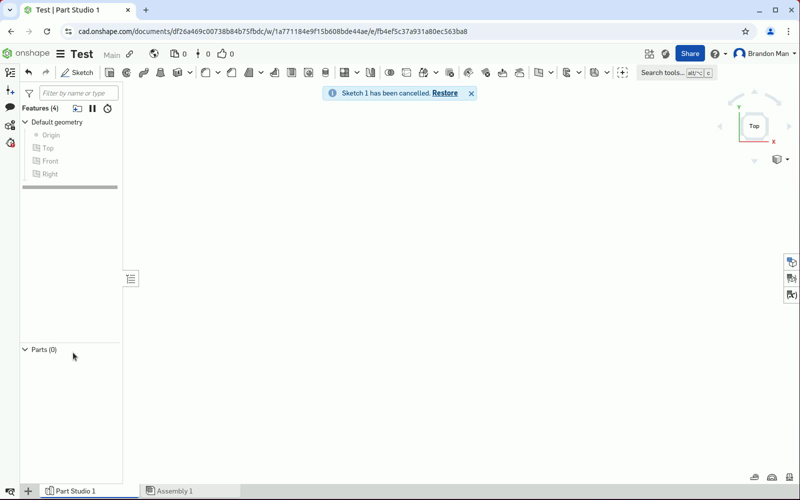
key(shift+p)
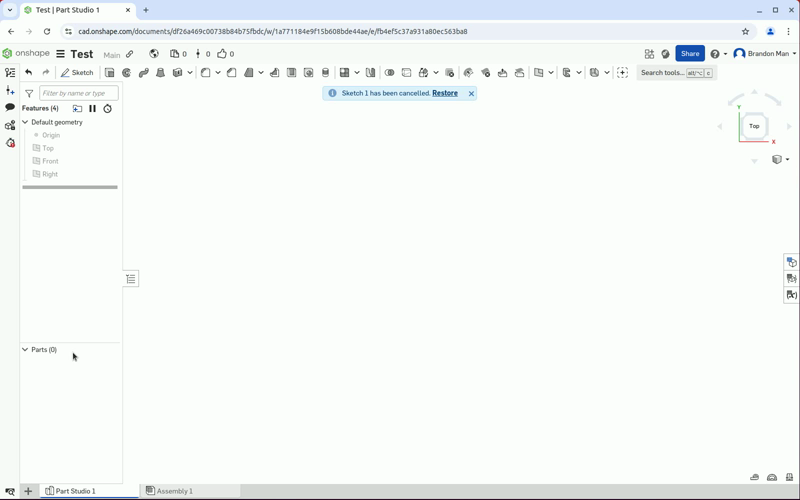
key(space)
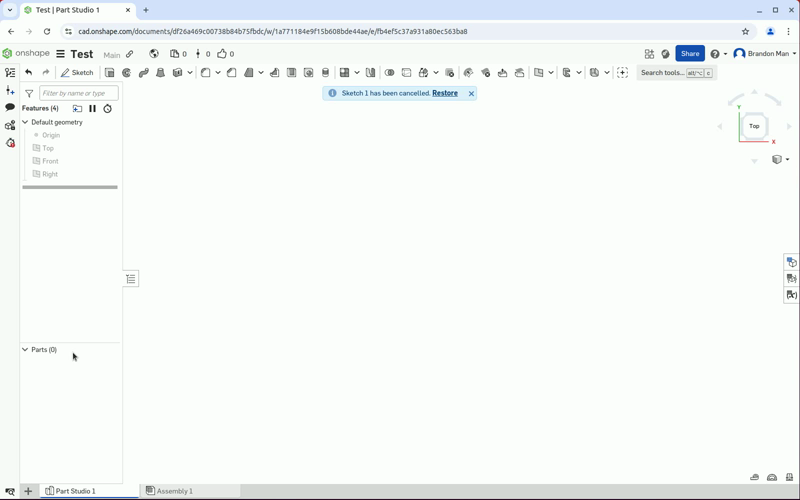
key_down(shift)
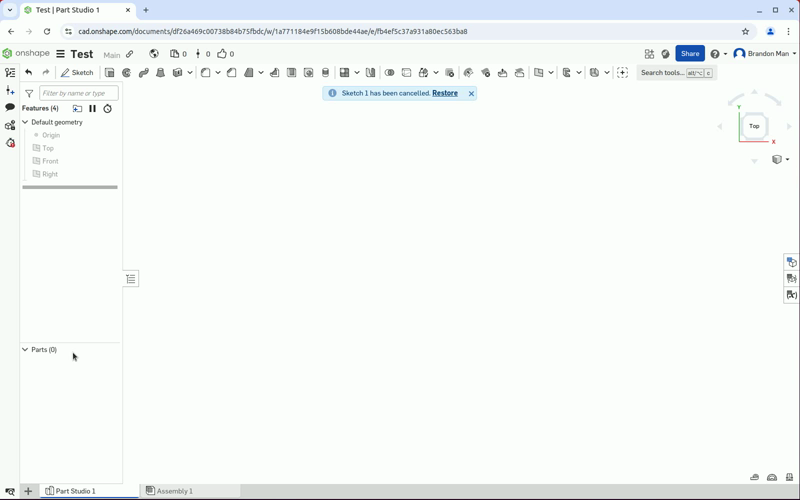
key(up)
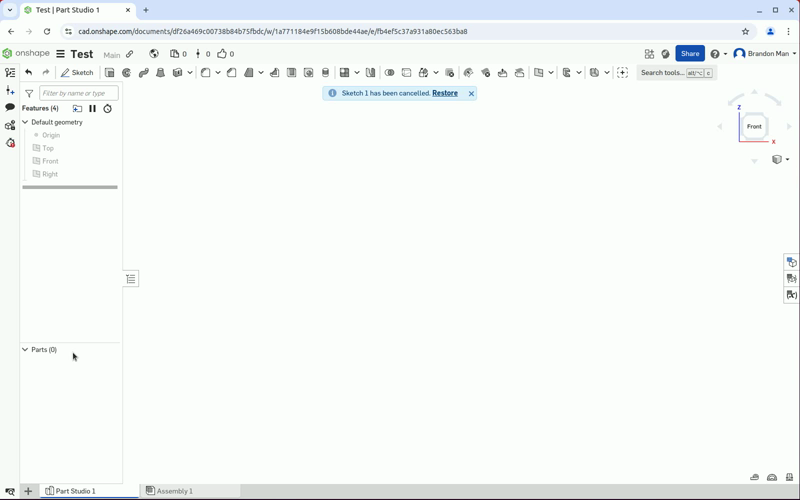
key_up(shift)
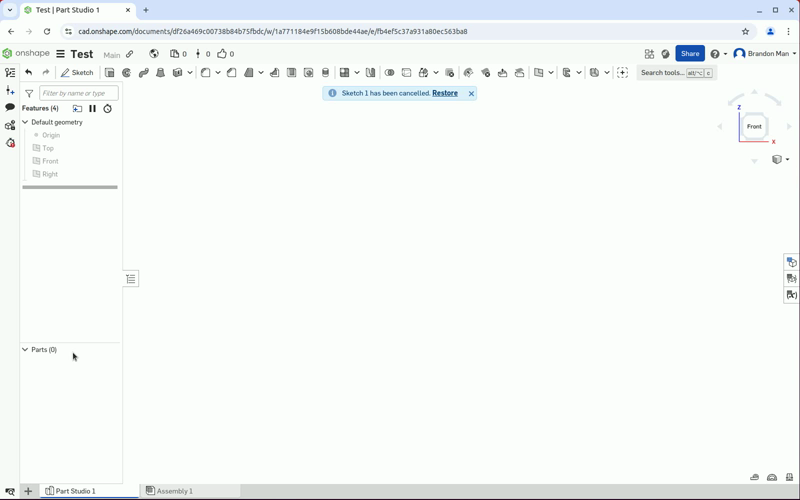
mouse_move(73, 352)
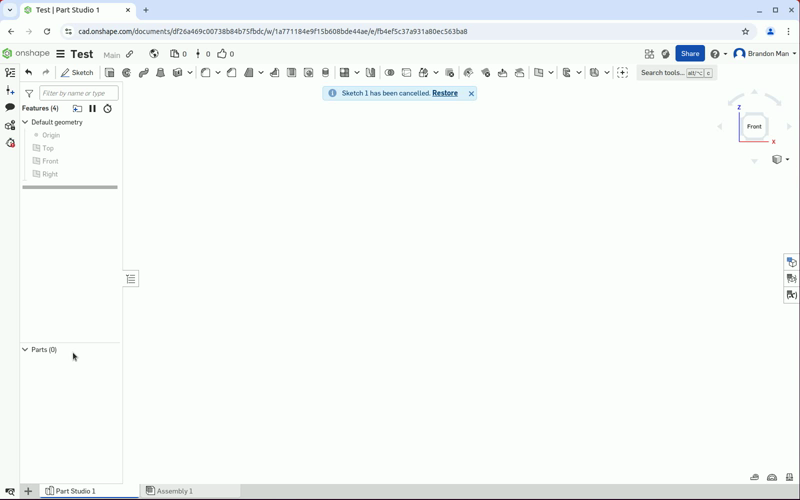
key(shift+y)
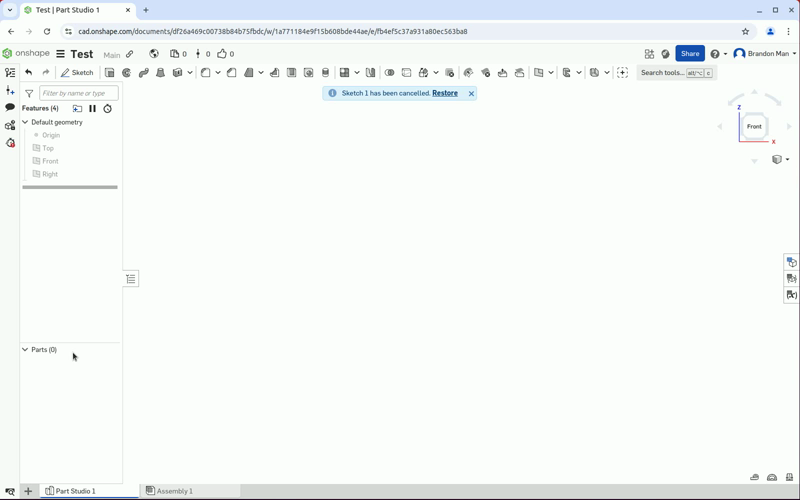
key(shift+s)
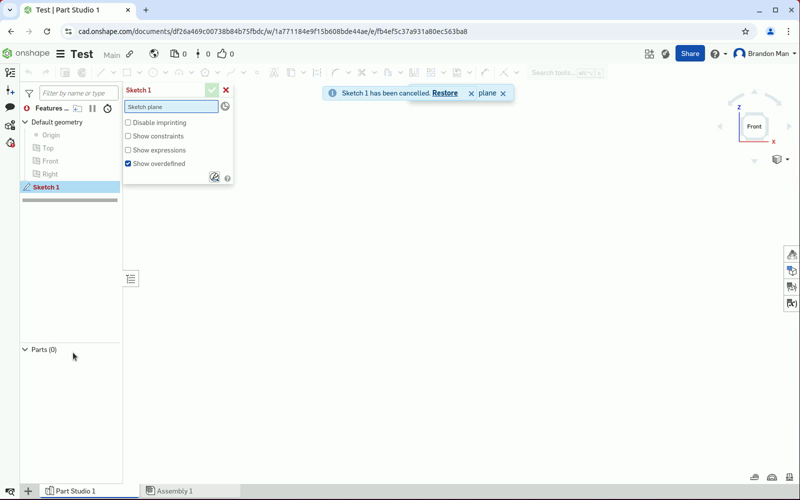
mouse_move(73, 163)
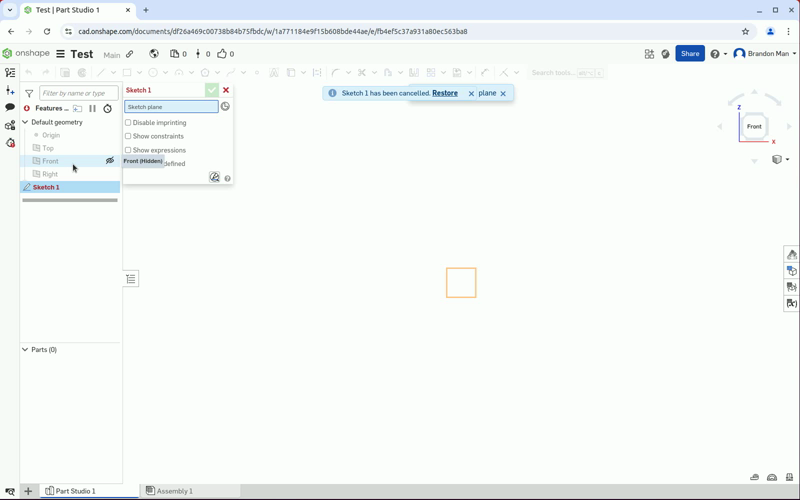
click(73, 163)
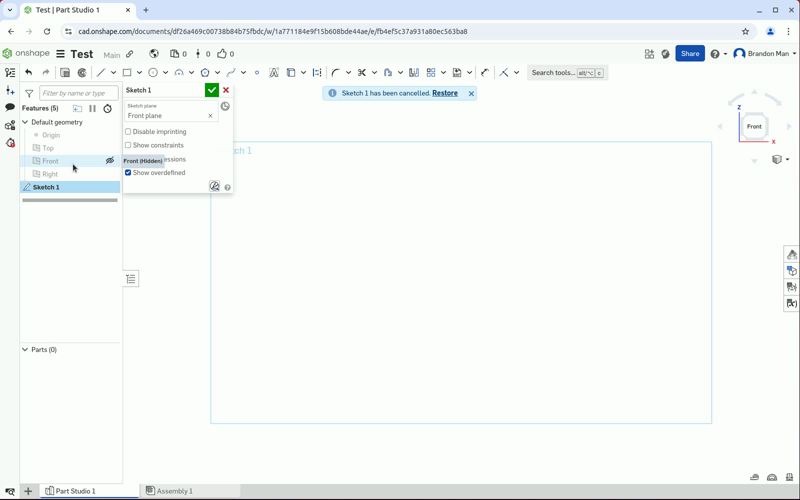
mouse_move(73, 352)
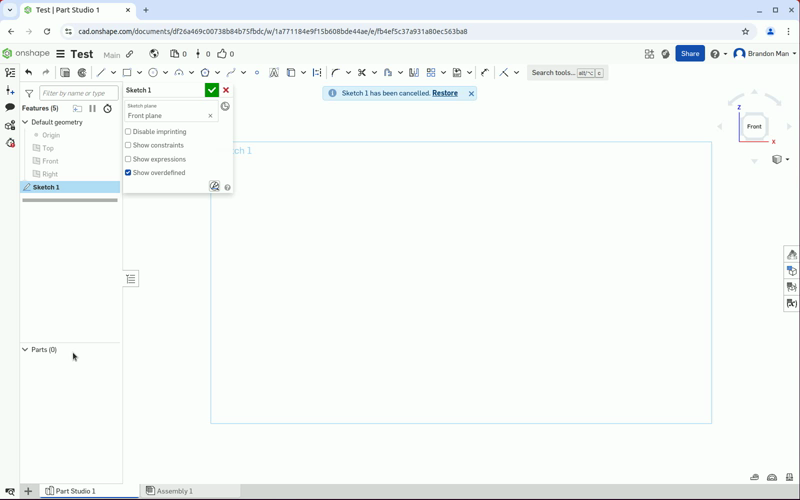
key(y)
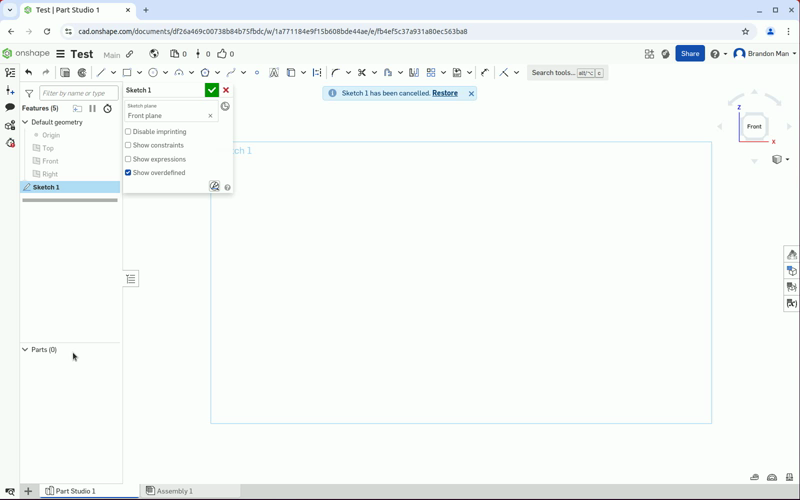
key(c)
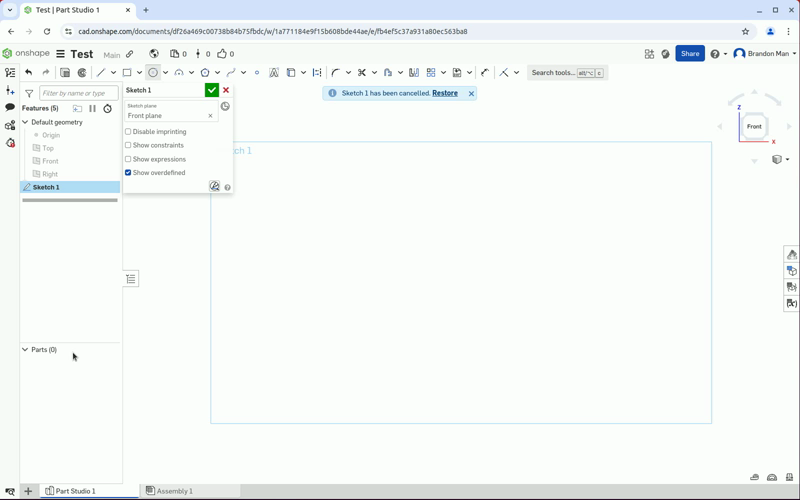
key_down(shift)
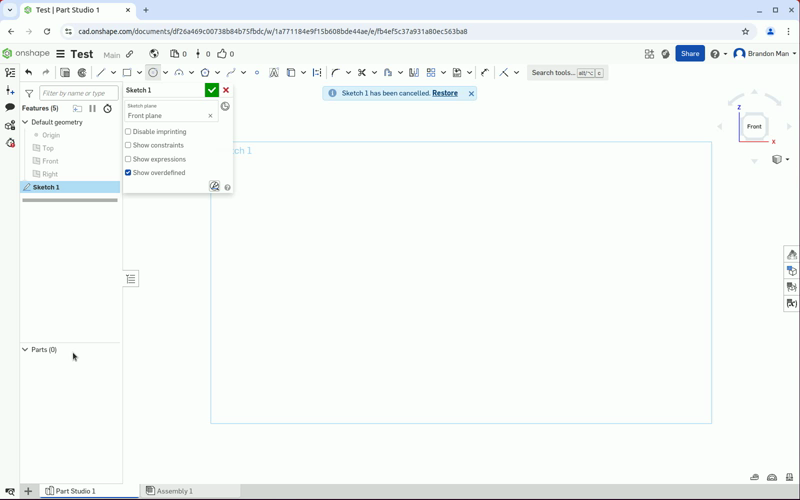
mouse_move(461, 282)
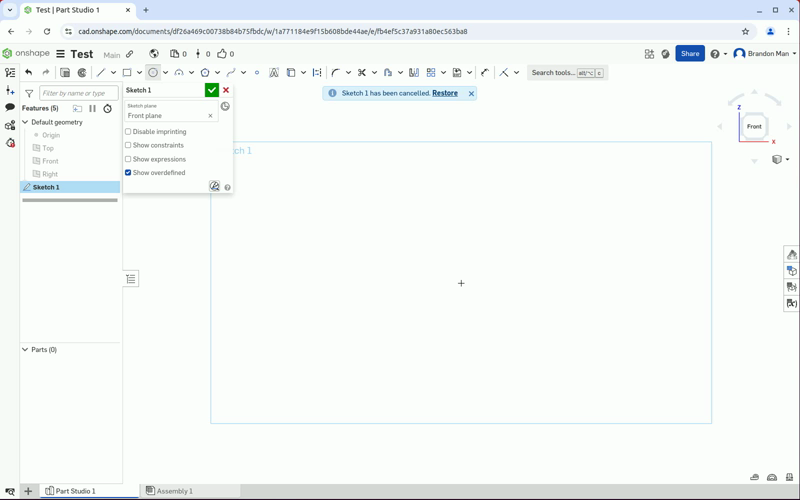
click(461, 282)
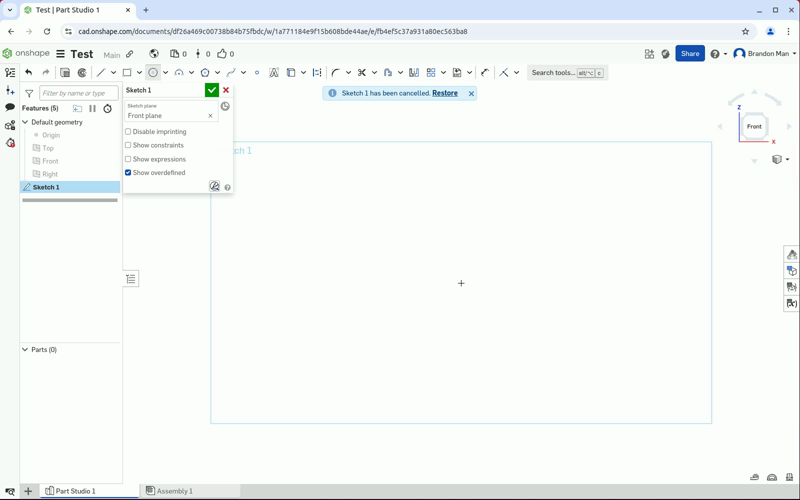
key_up(shift)
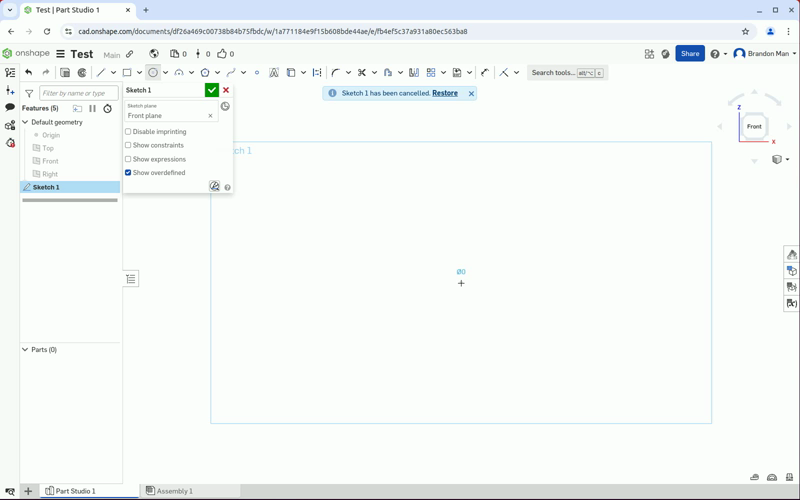
mouse_move(497, 282)
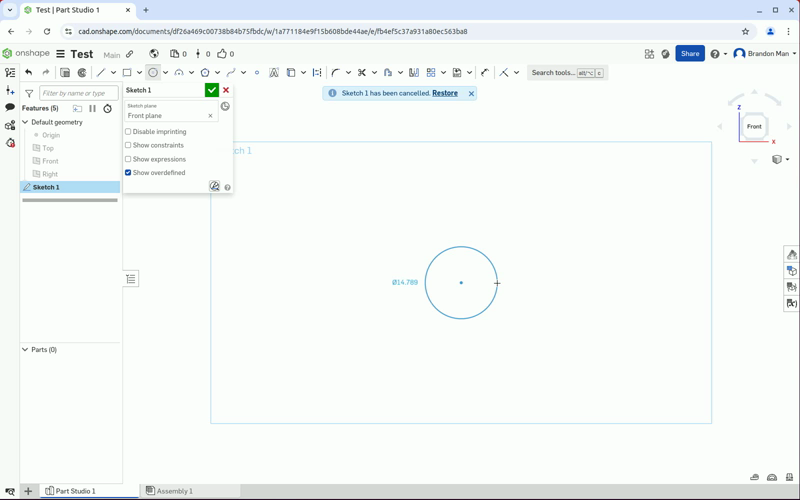
click(497, 282)
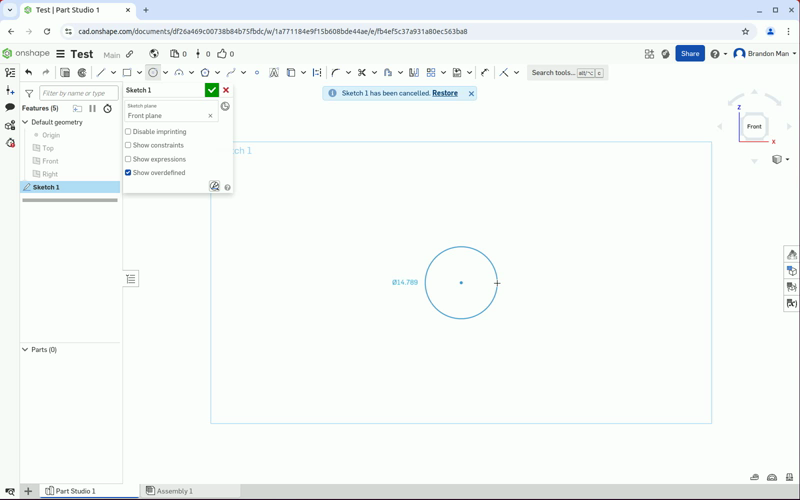
key(esc)
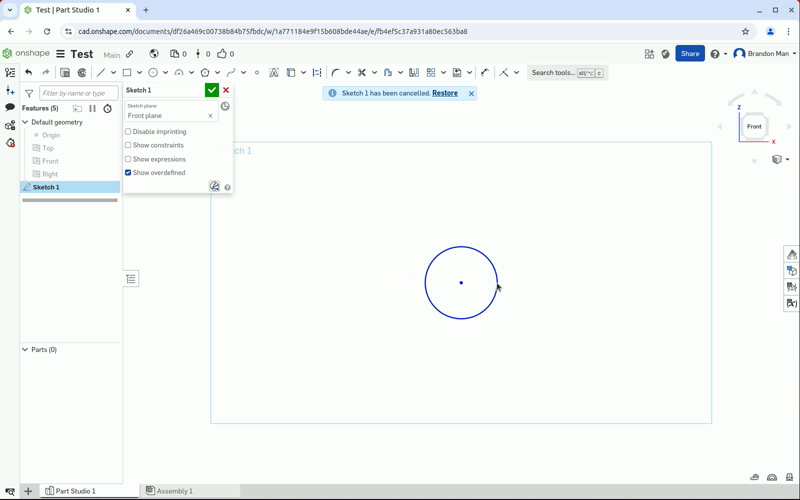
key(c)
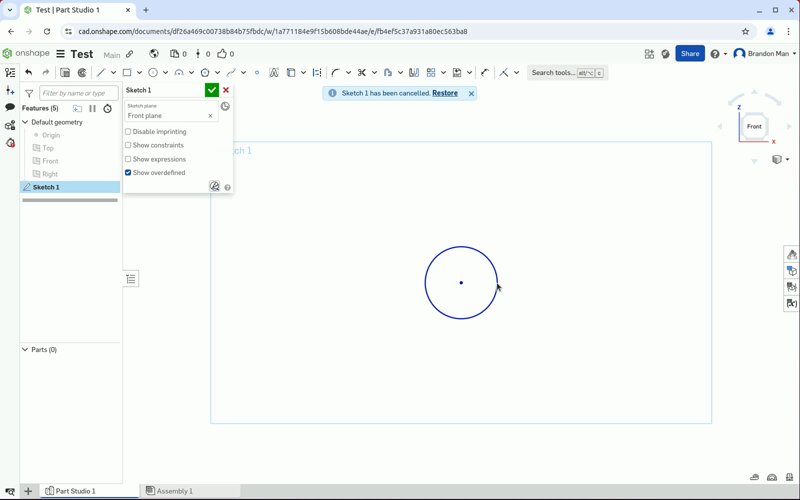
key_down(shift)
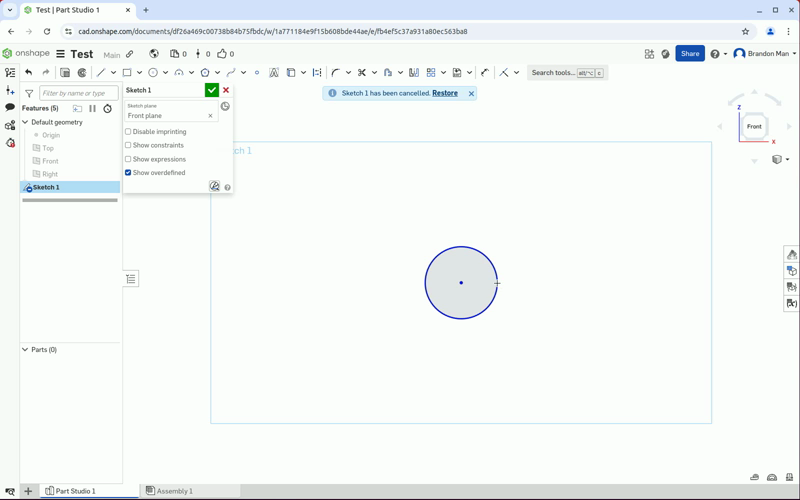
mouse_move(461, 282)
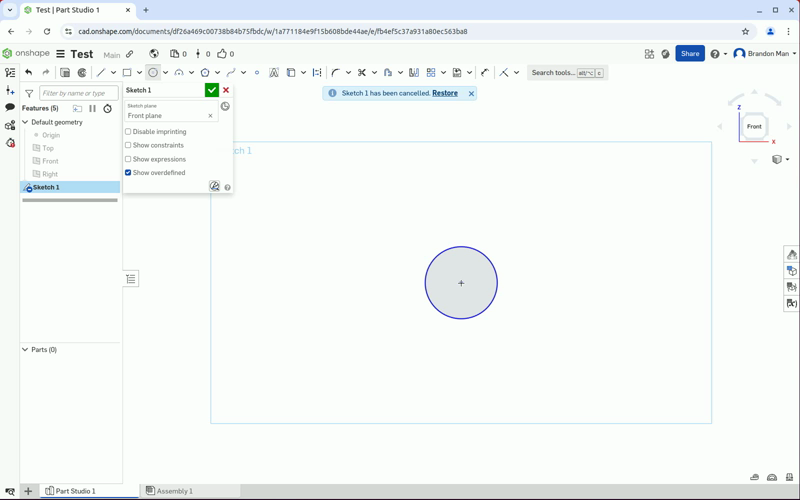
click(461, 282)
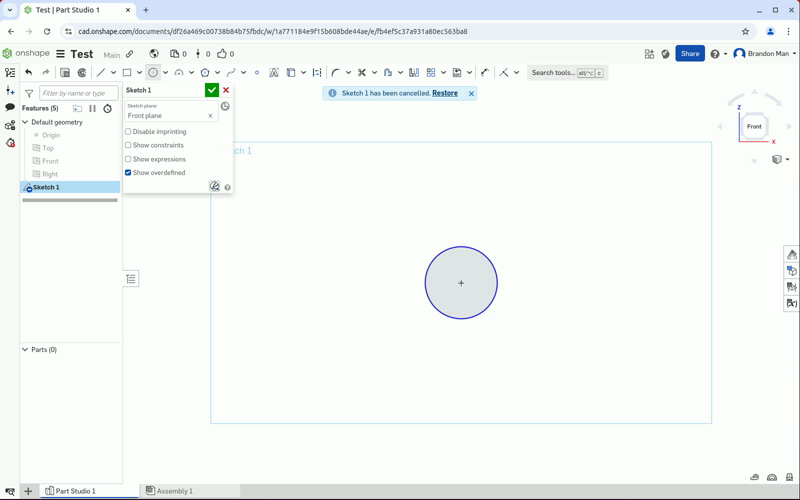
key_up(shift)
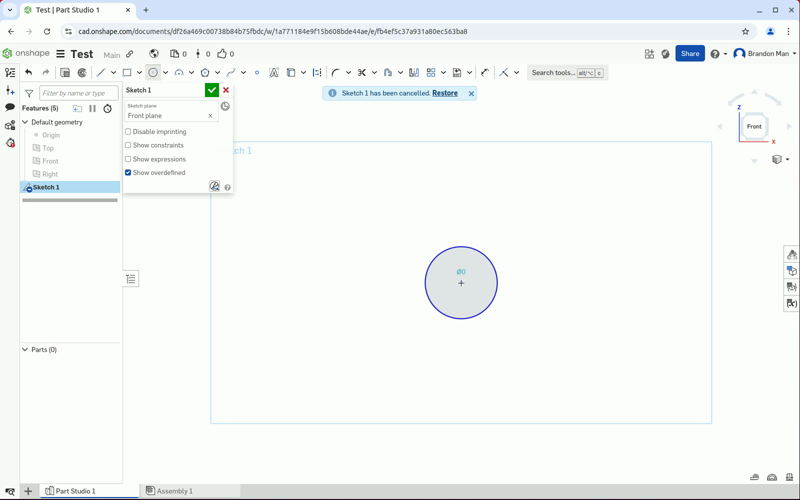
mouse_move(479, 282)
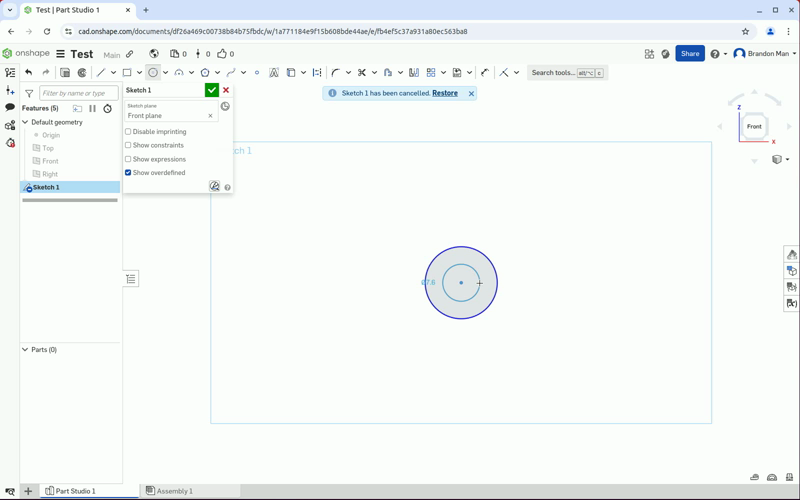
click(479, 282)
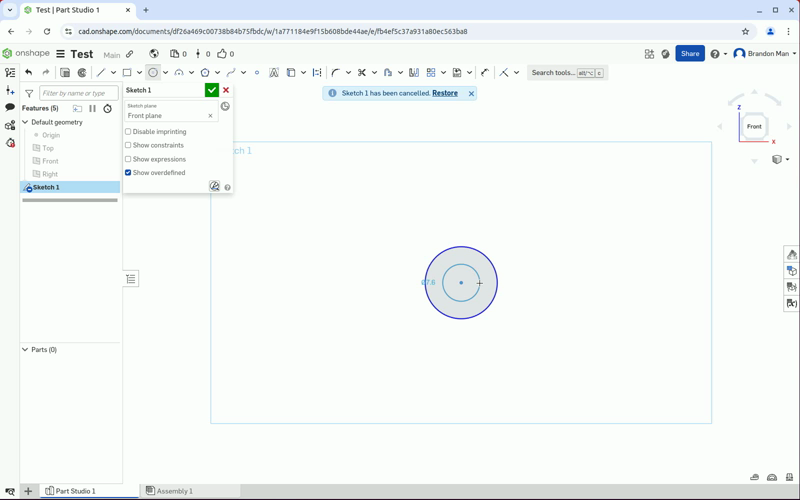
key(esc)
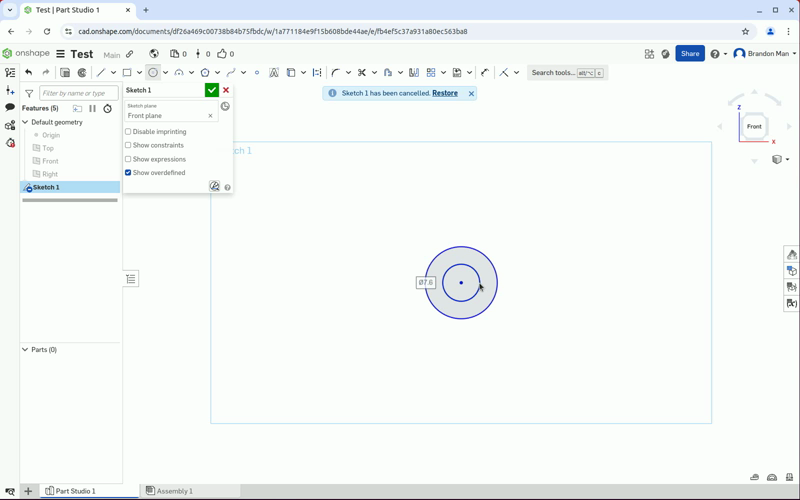
mouse_move(430, 273)
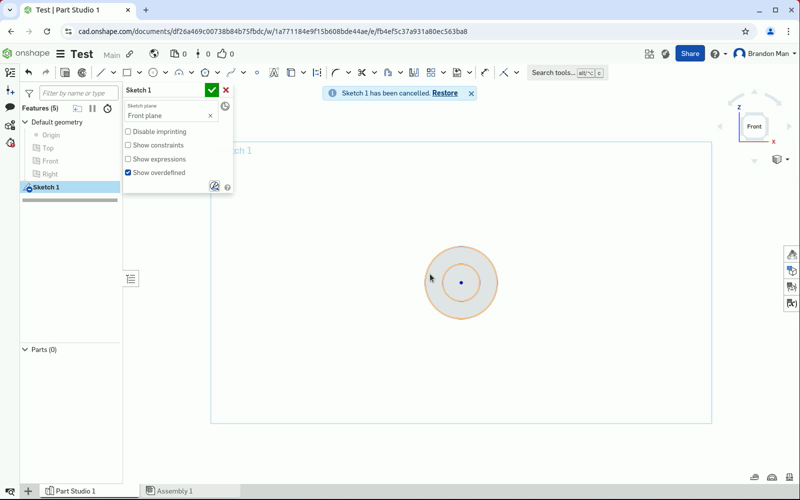
click(430, 273)
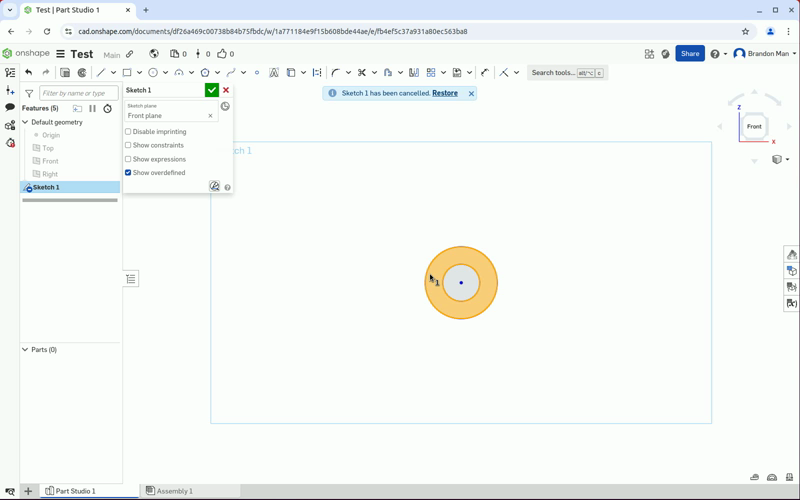
mouse_move(73, 352)
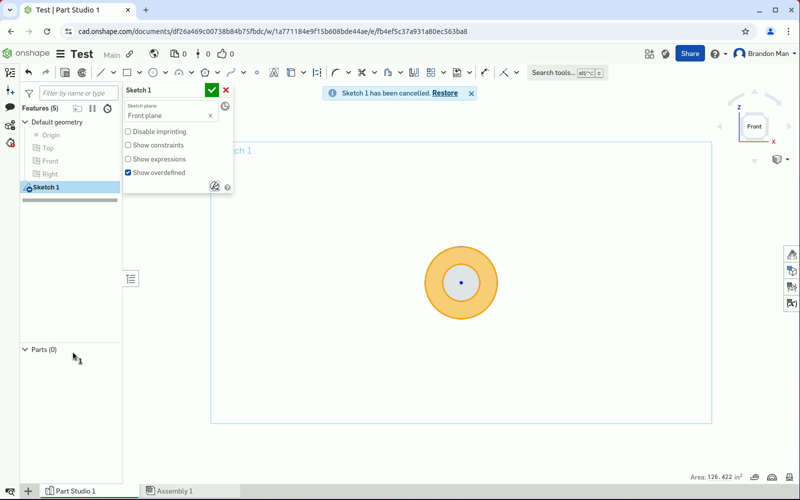
key(shift+y)
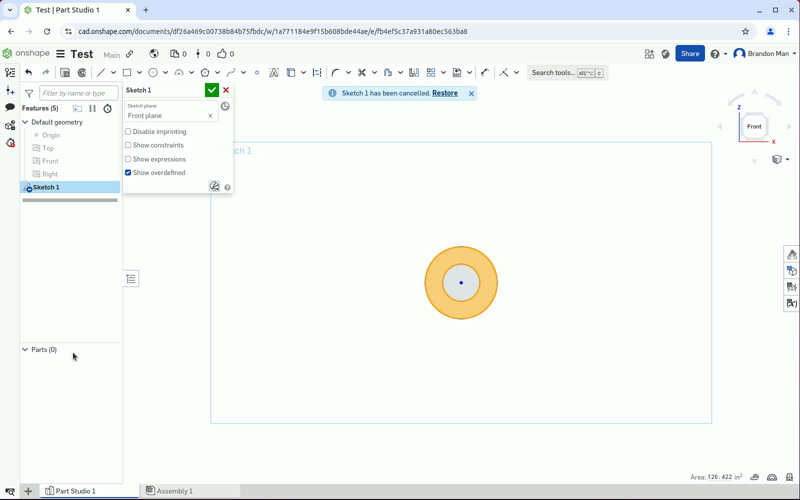
key(shift+e)
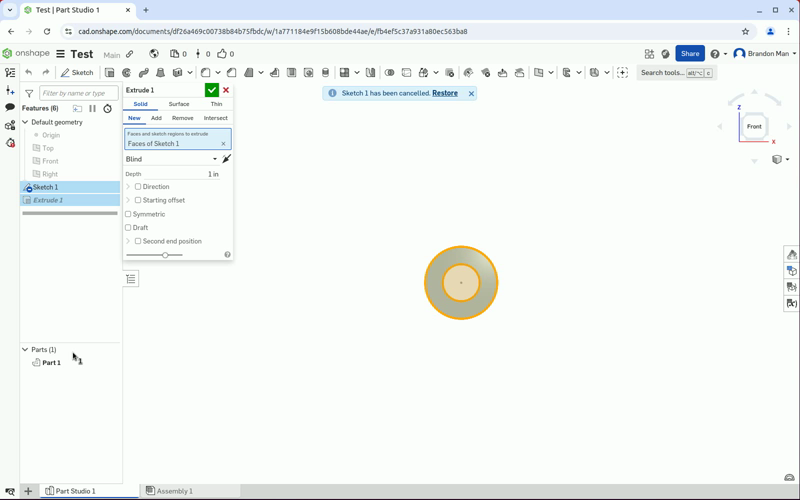
mouse_move(143, 106)
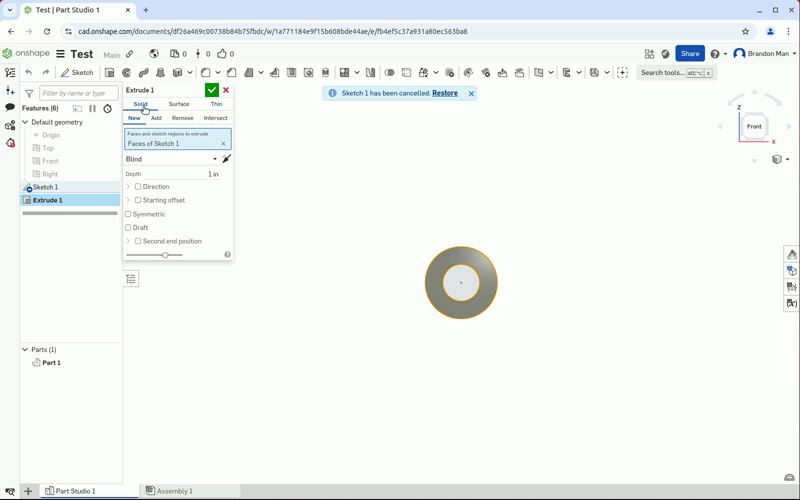
click(143, 106)
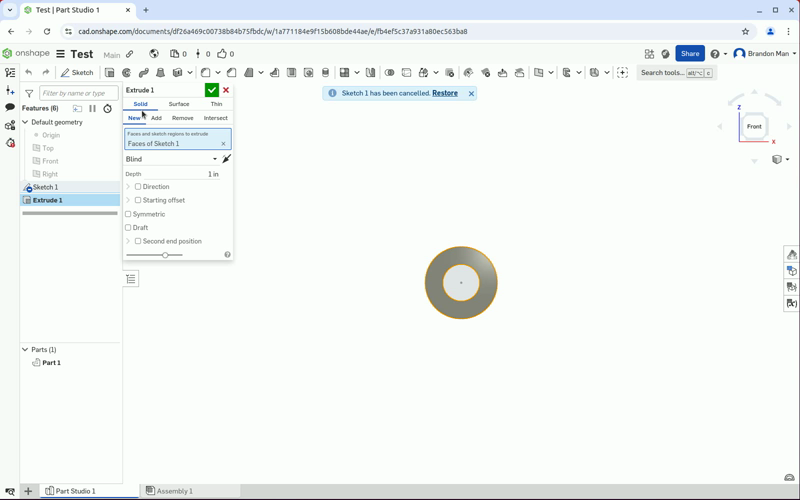
mouse_move(137, 120)
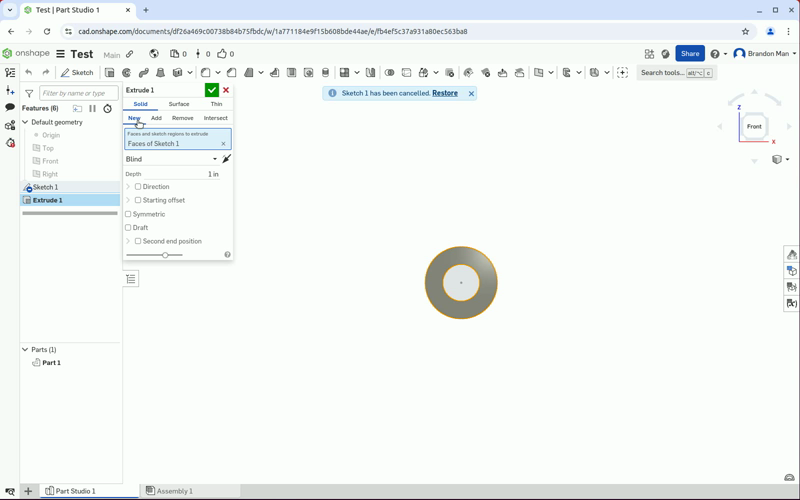
click(137, 120)
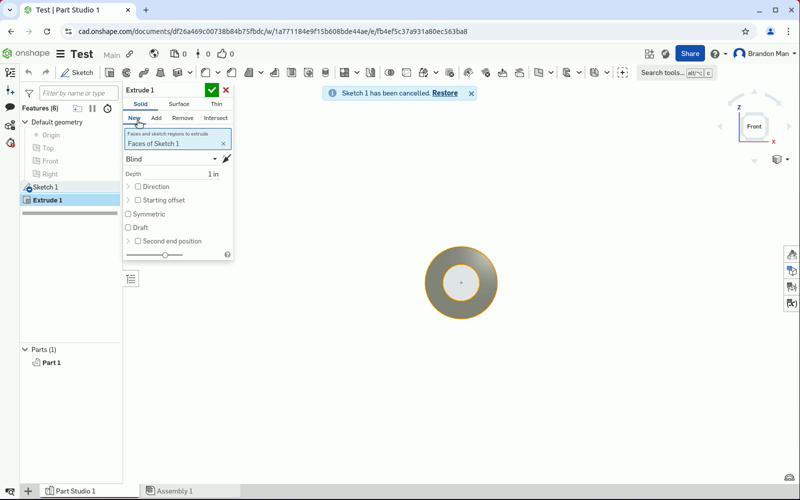
key(tab, 4)
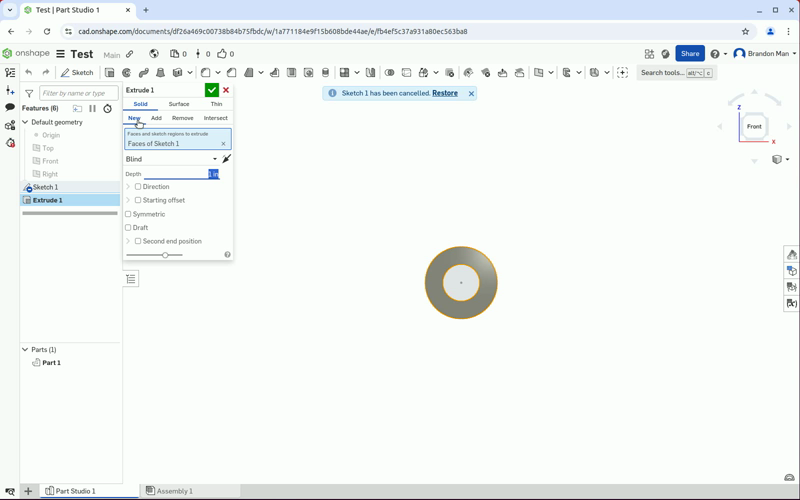
text(3.129)
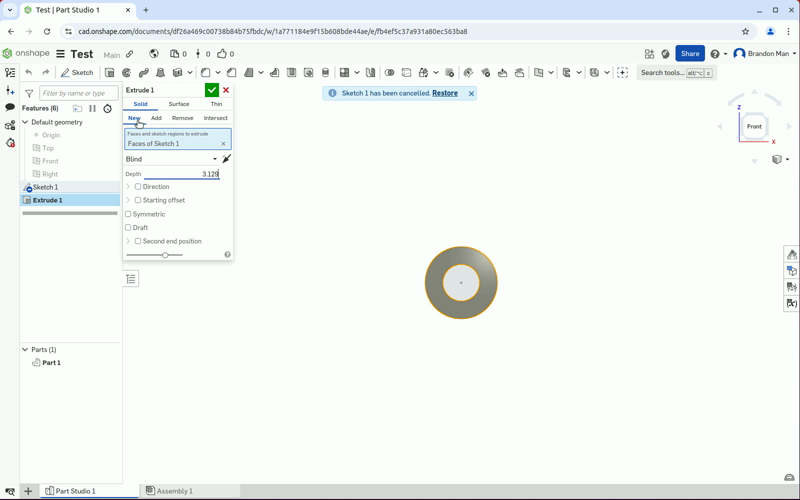
key(enter)
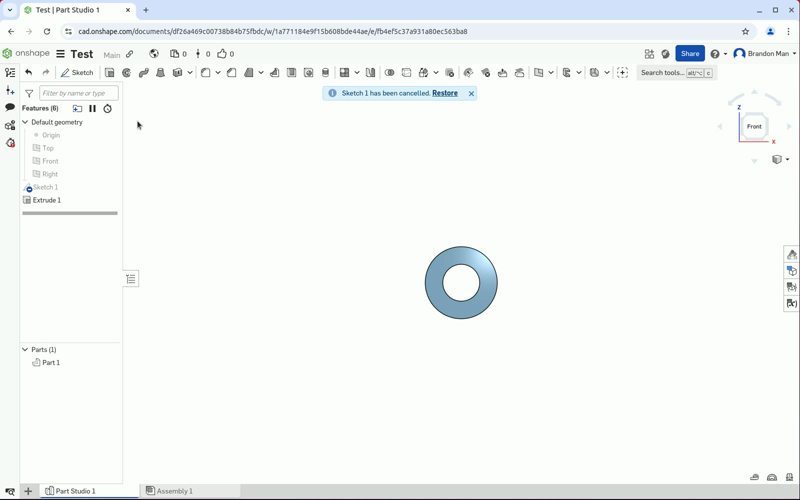
key(shift+h)
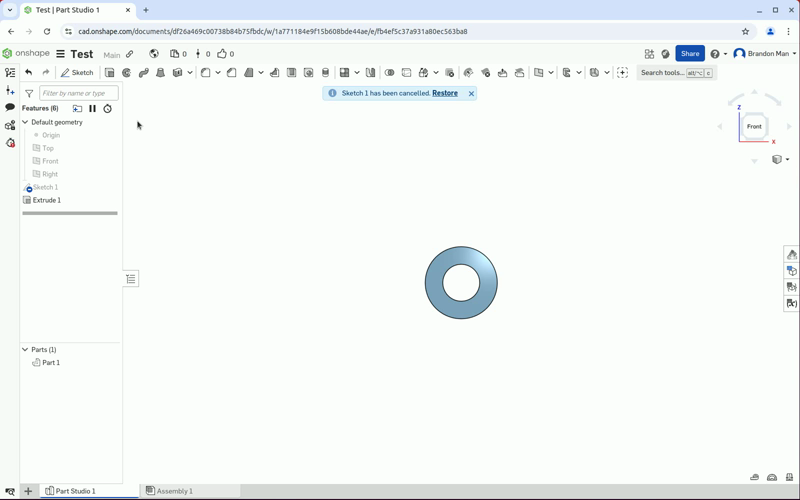
key(shift+h)
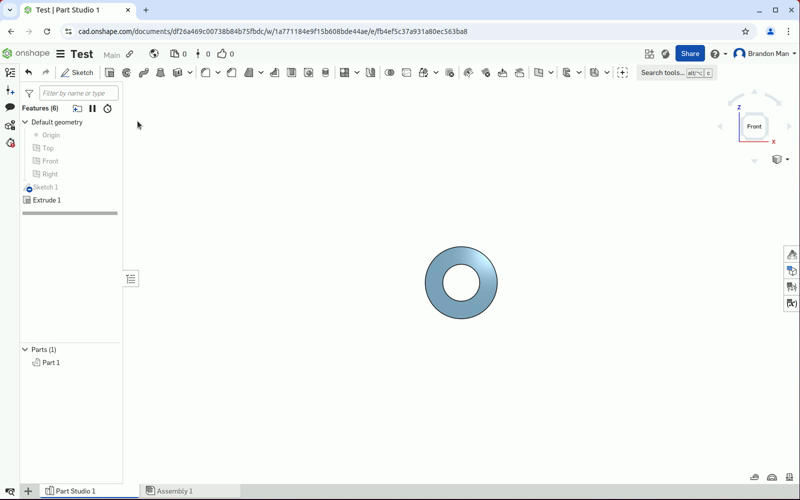
mouse_move(73, 189)
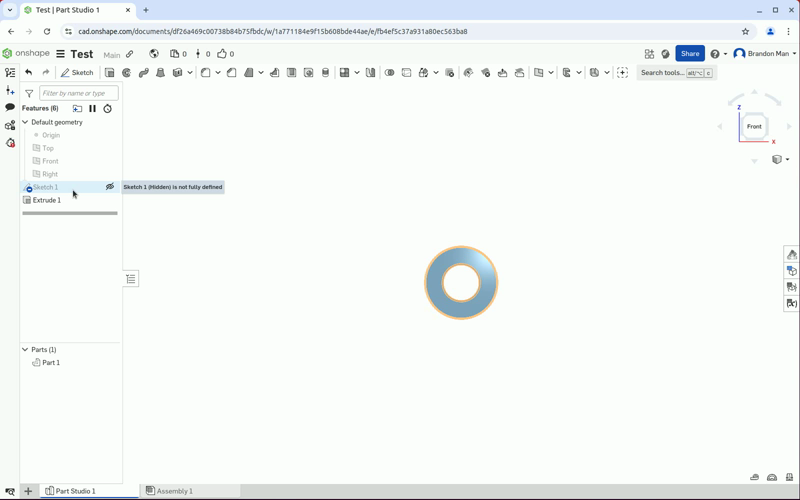
click(73, 189)
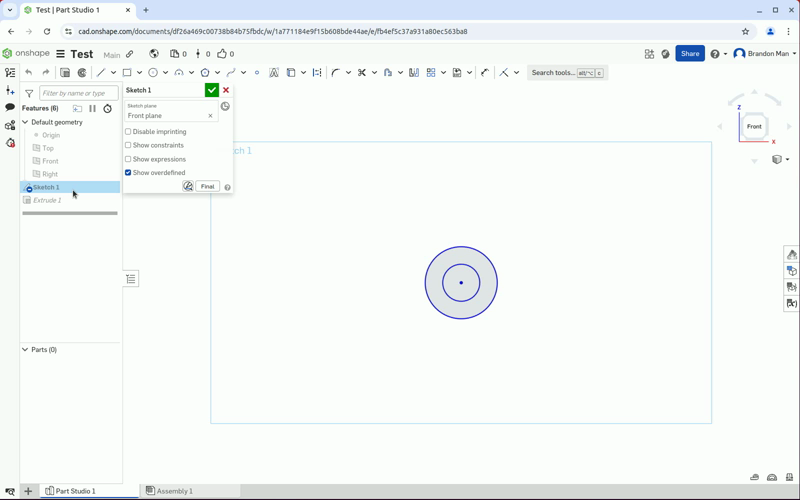
mouse_move(229, 92)
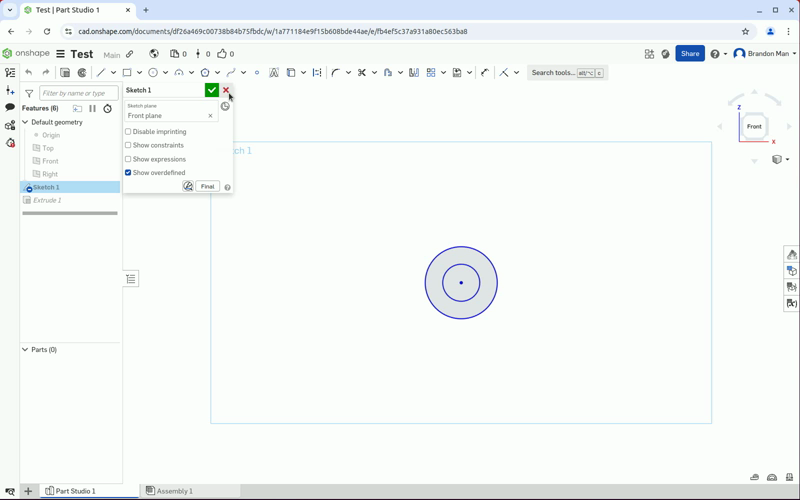
click(229, 92)
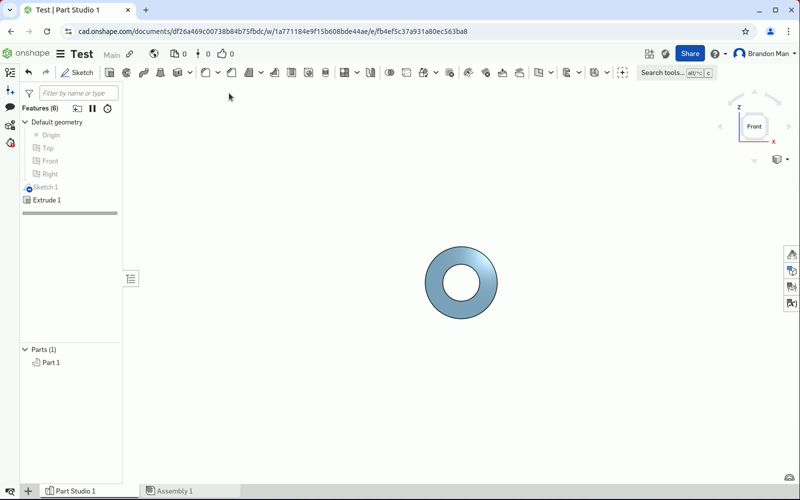
mouse_move(541, 75)
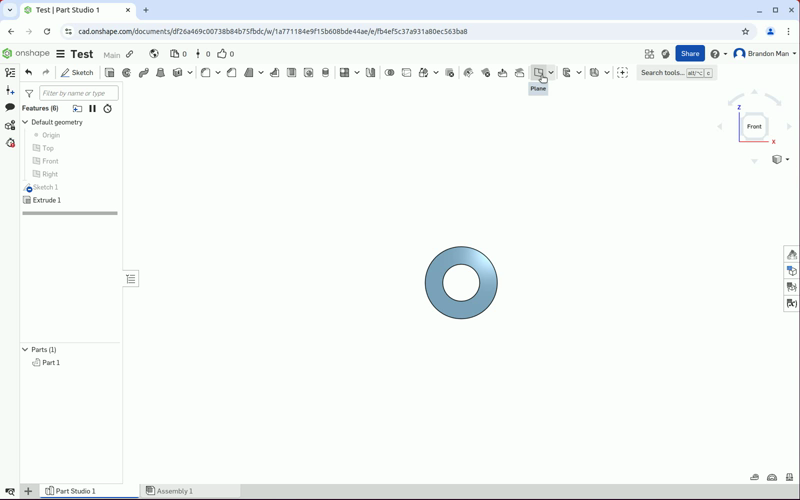
click(541, 75)
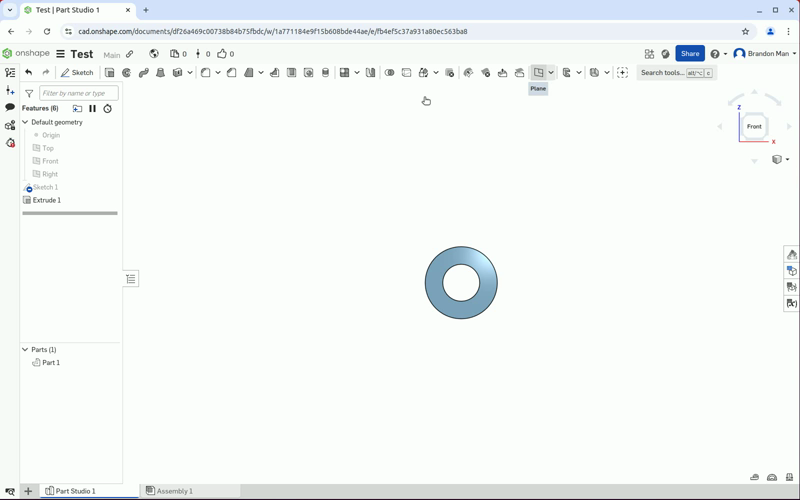
mouse_move(73, 163)
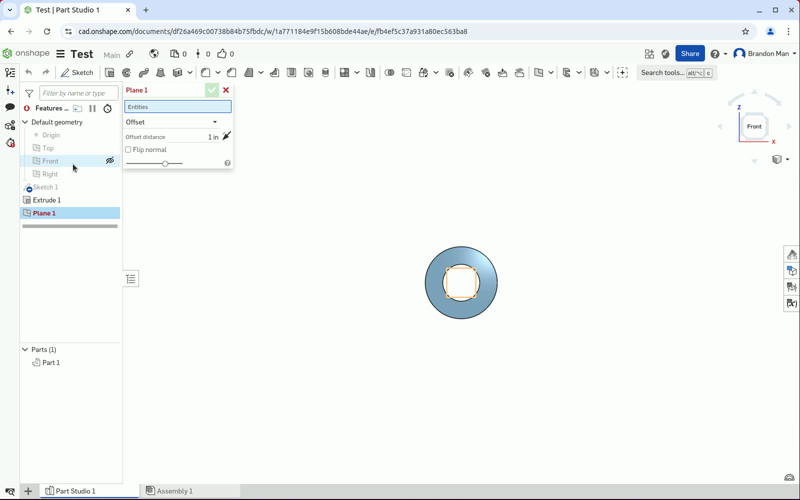
click(73, 163)
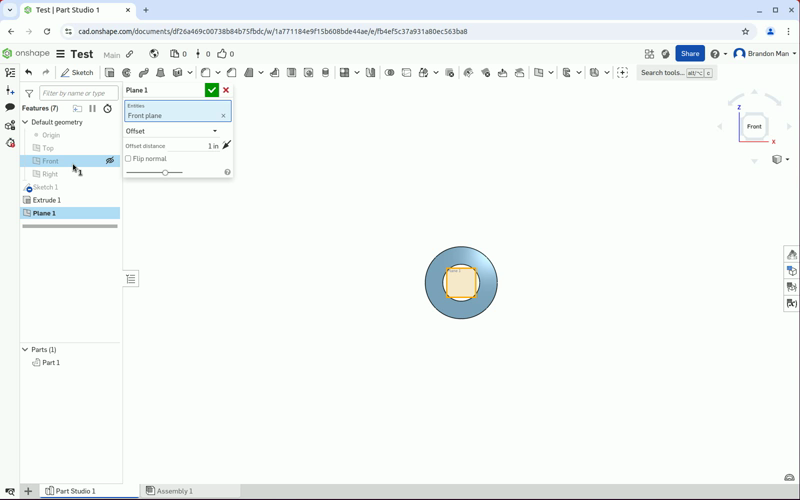
key(tab, 2)
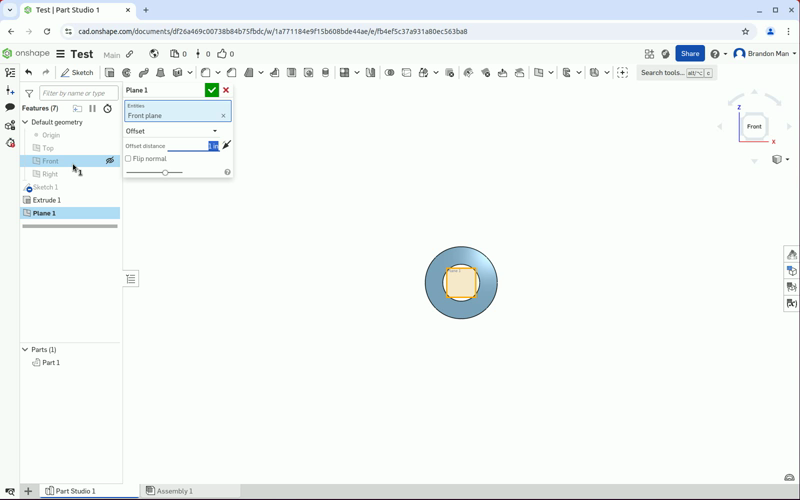
text(3.143)
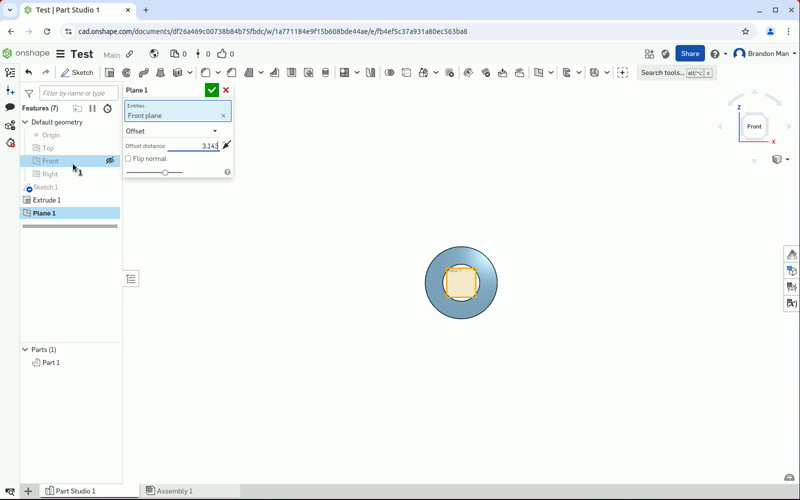
key(enter, 2)
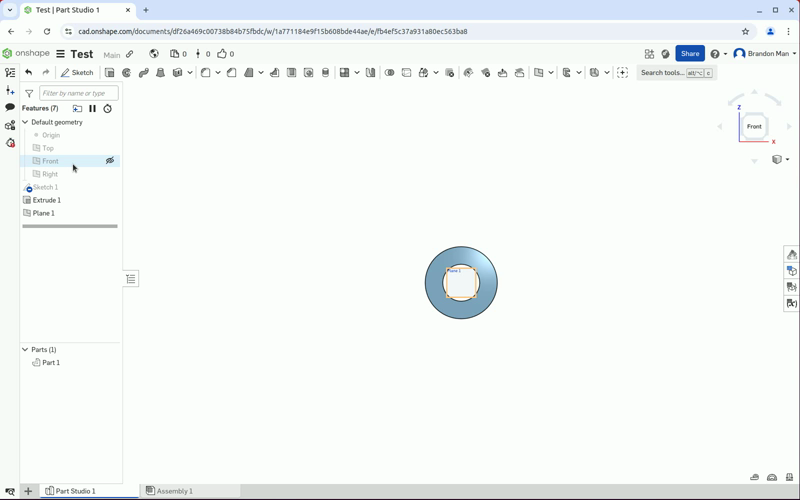
key(shift+s)
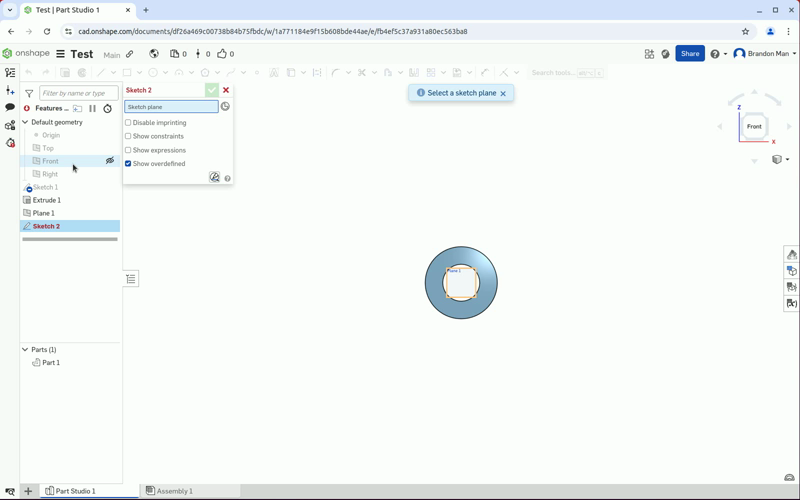
mouse_move(73, 215)
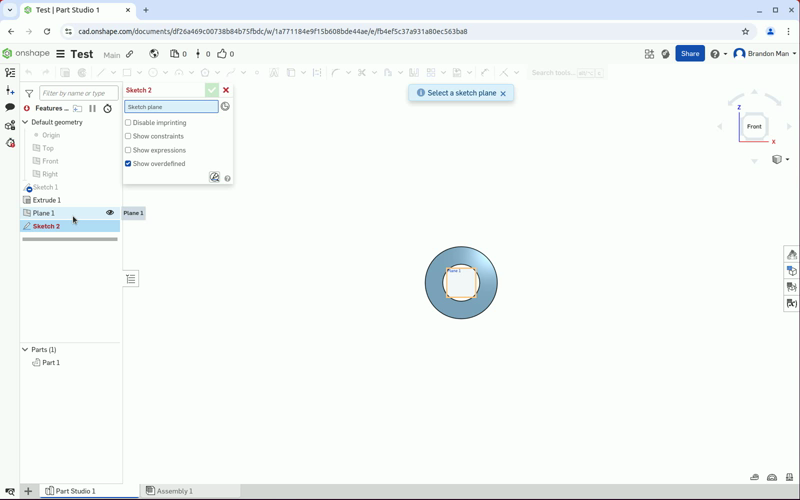
click(73, 215)
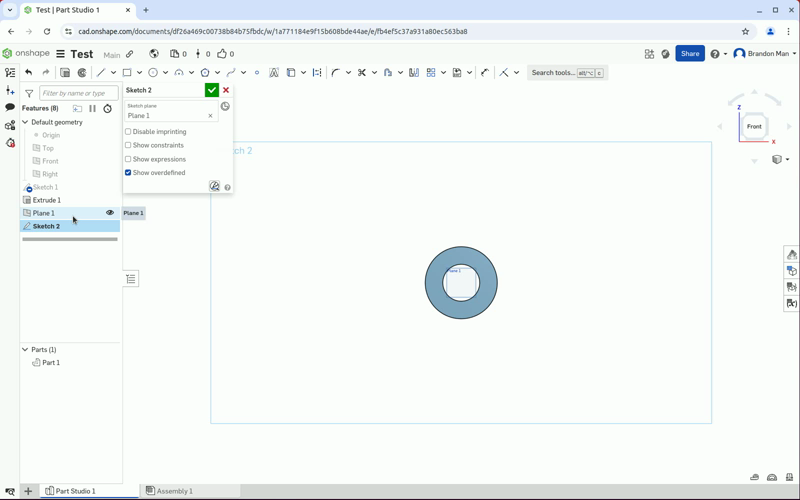
mouse_move(73, 352)
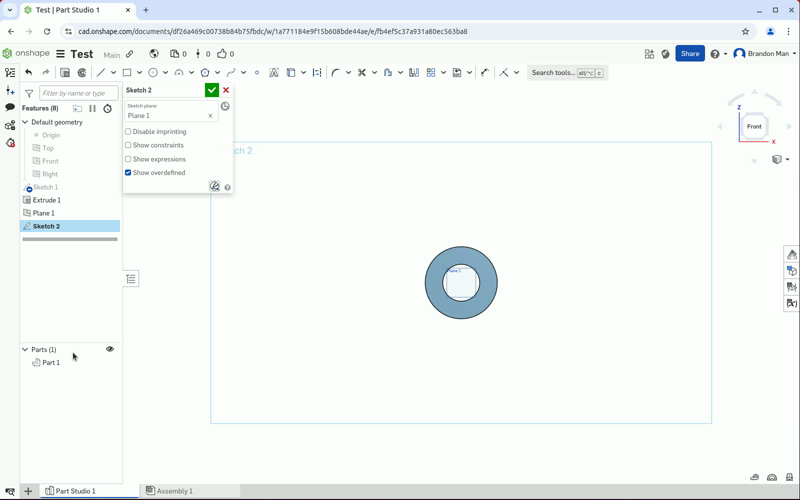
key(y)
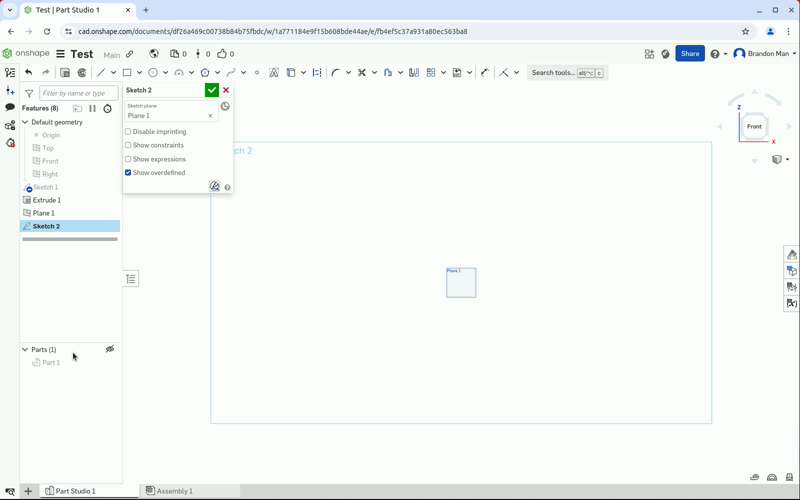
key(c)
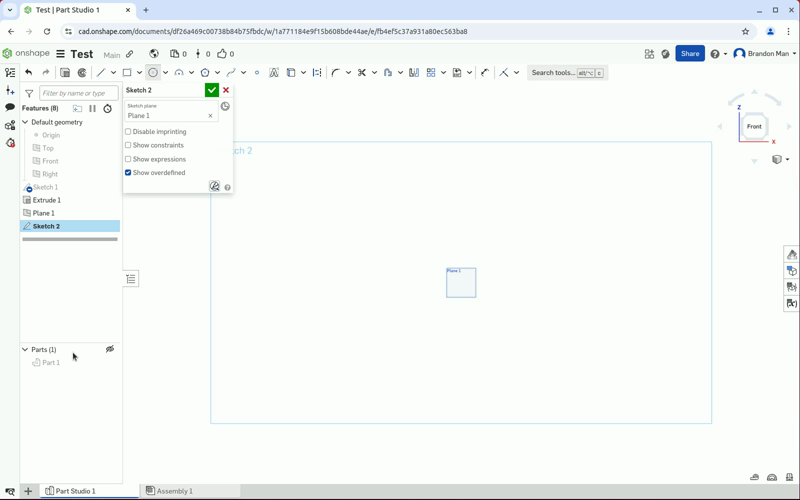
key_down(shift)
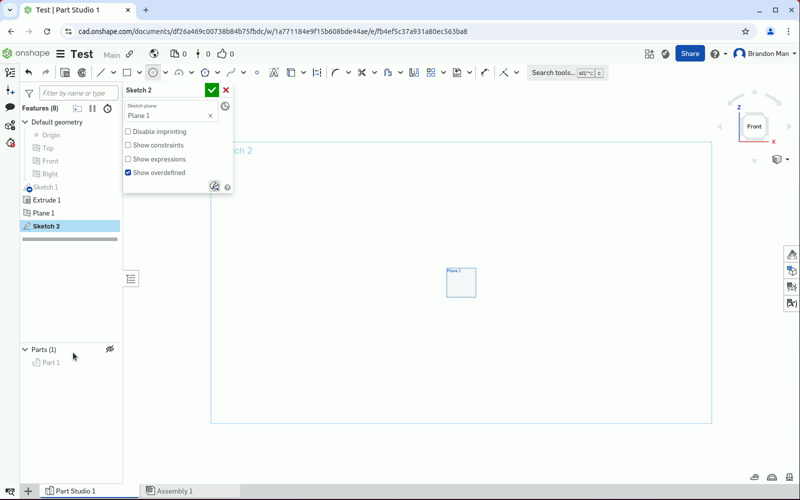
mouse_move(461, 282)
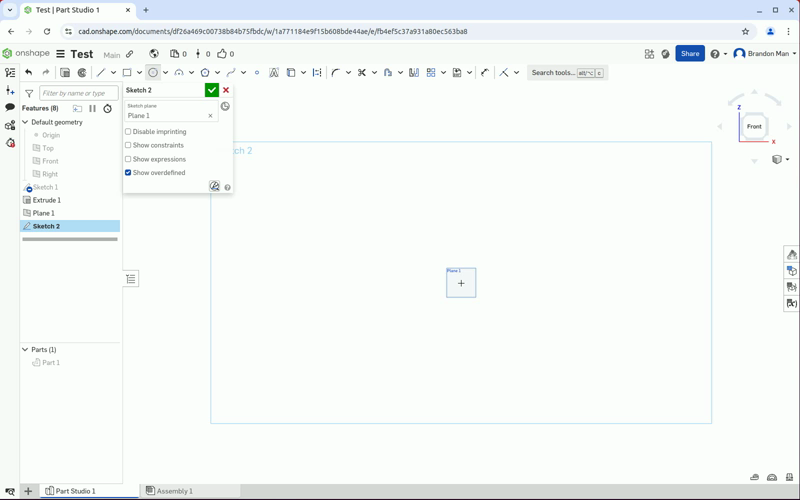
click(461, 282)
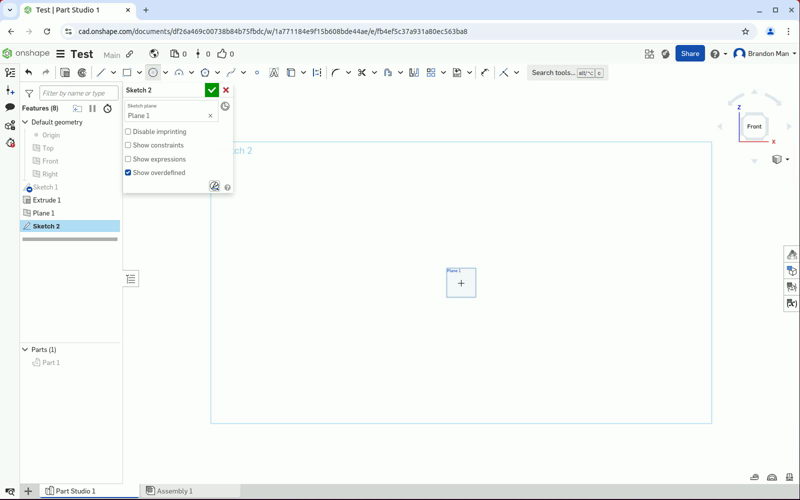
key_up(shift)
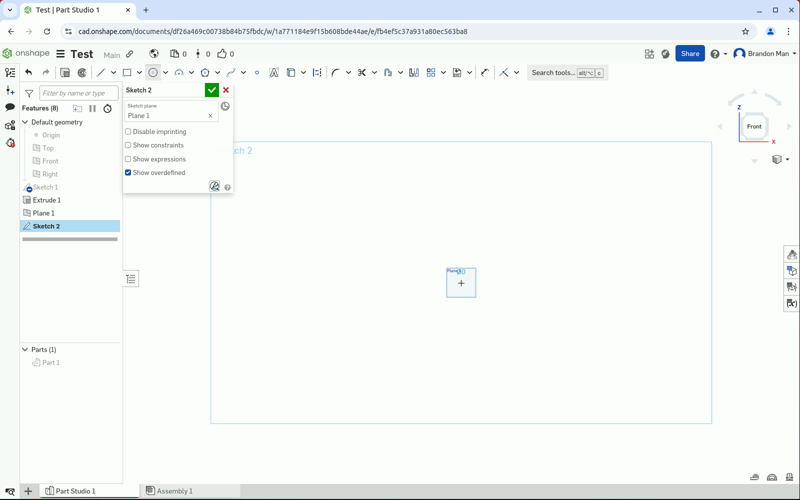
mouse_move(494, 282)
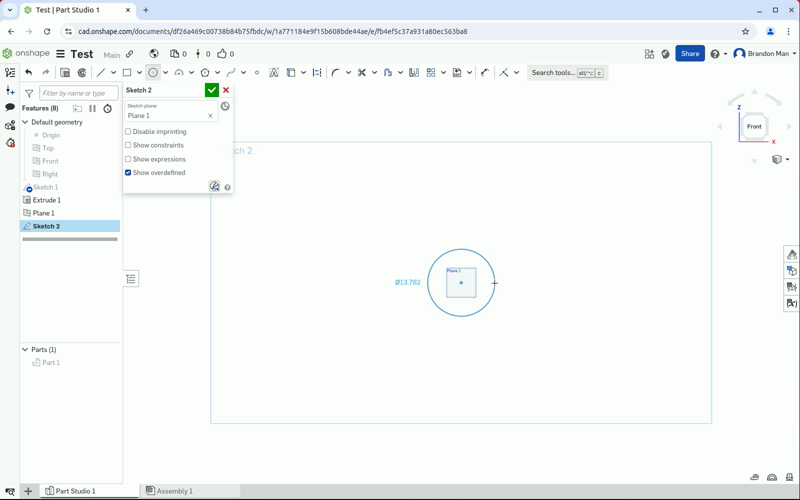
click(494, 282)
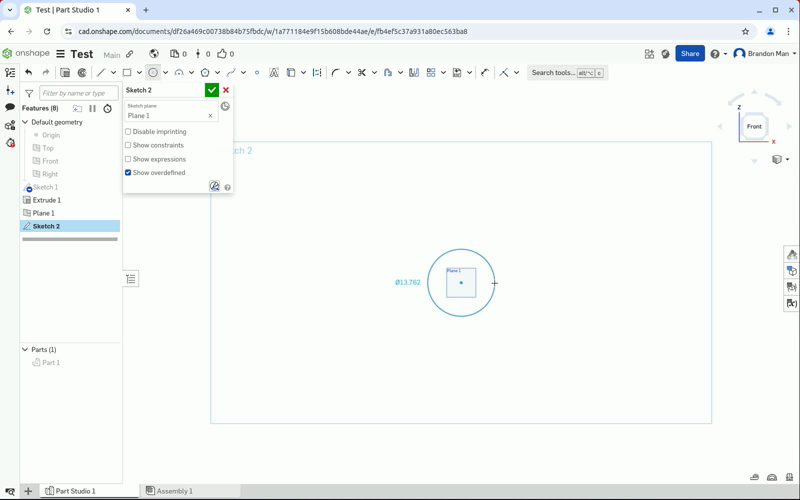
key(esc)
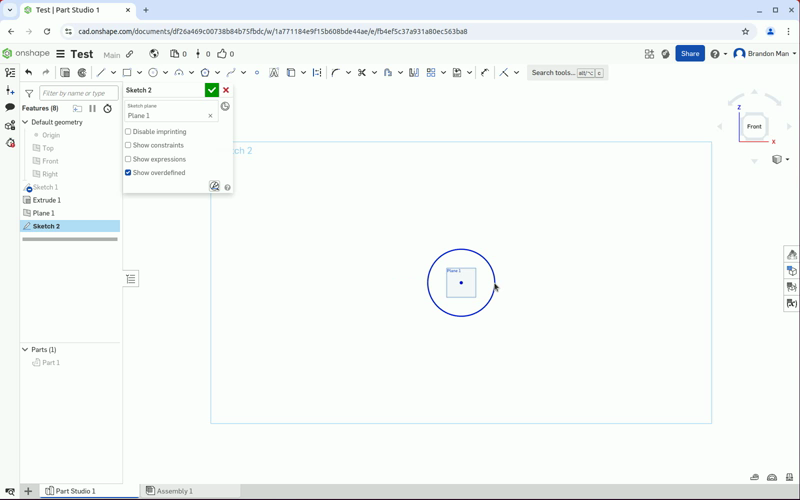
key(c)
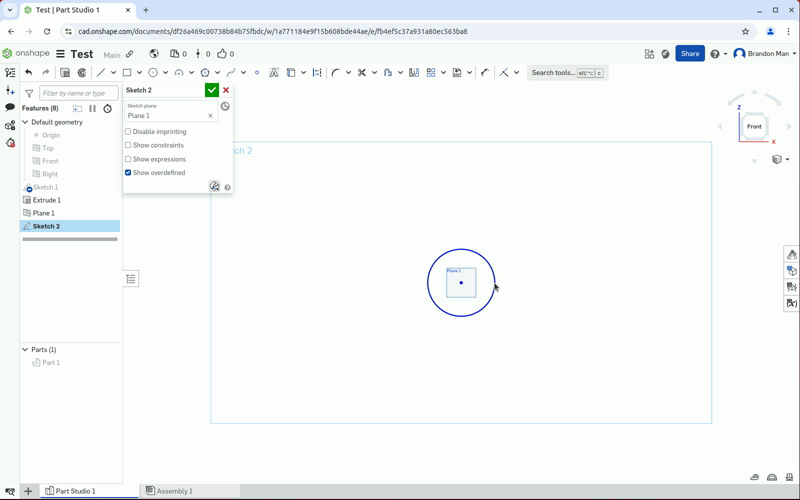
key_down(shift)
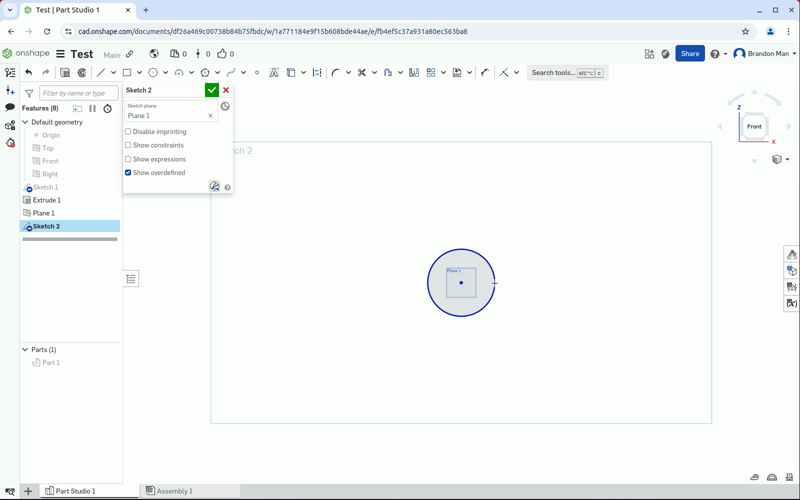
mouse_move(461, 282)
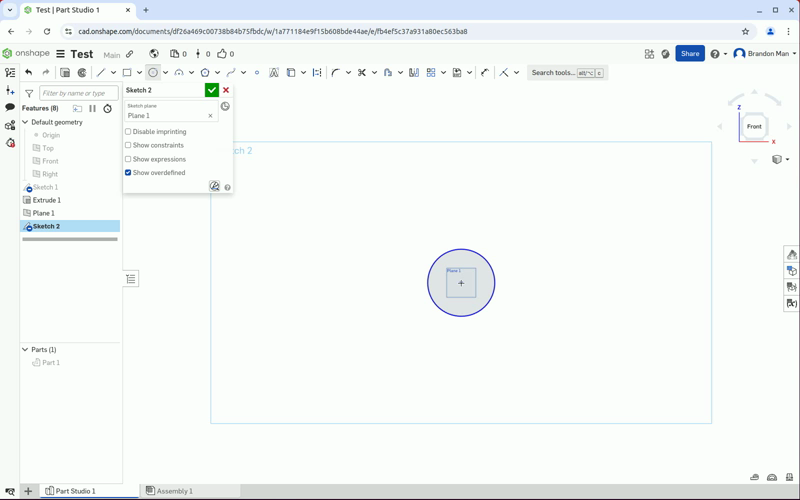
click(461, 282)
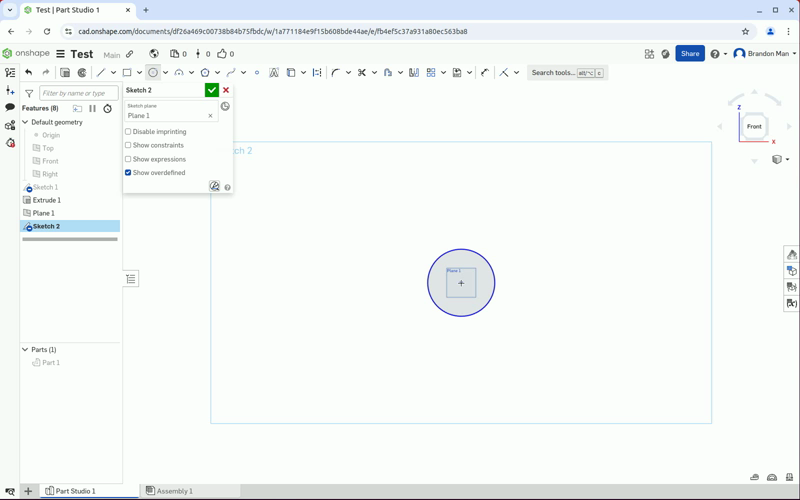
key_up(shift)
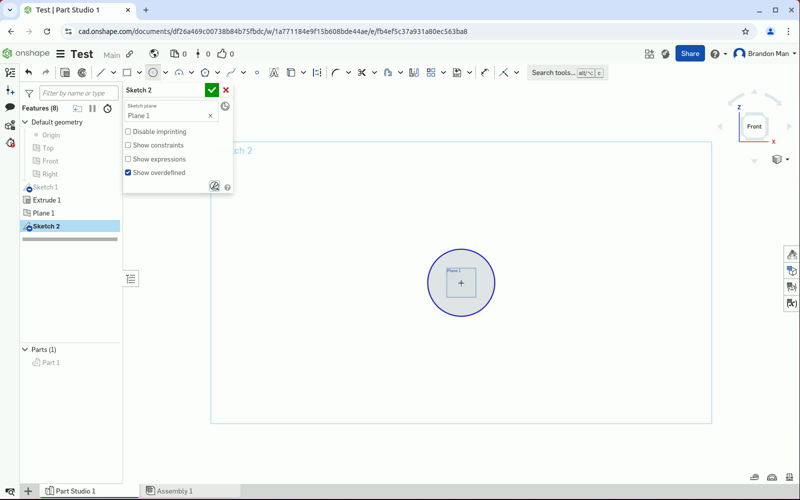
mouse_move(480, 282)
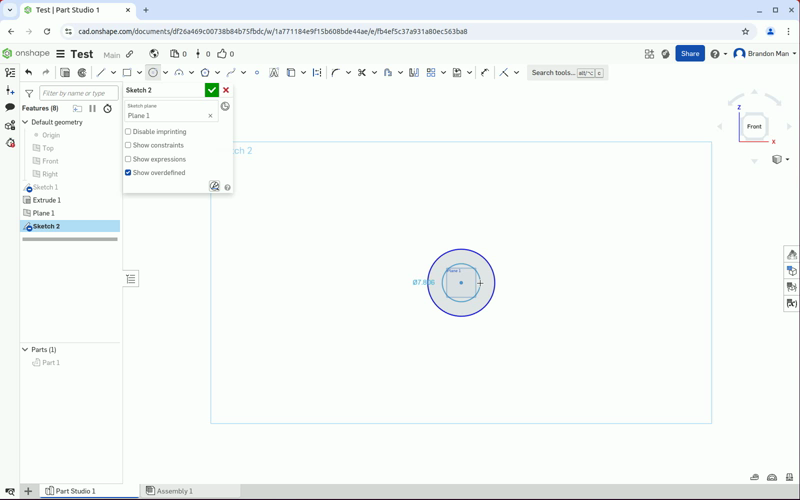
click(480, 282)
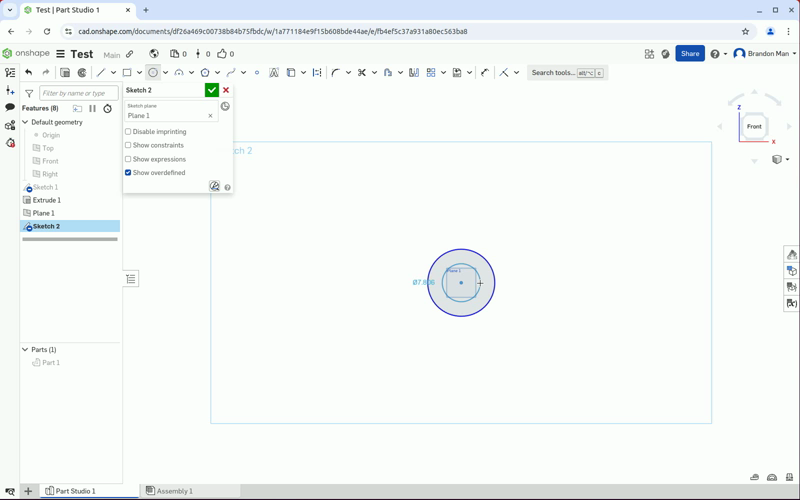
key(esc)
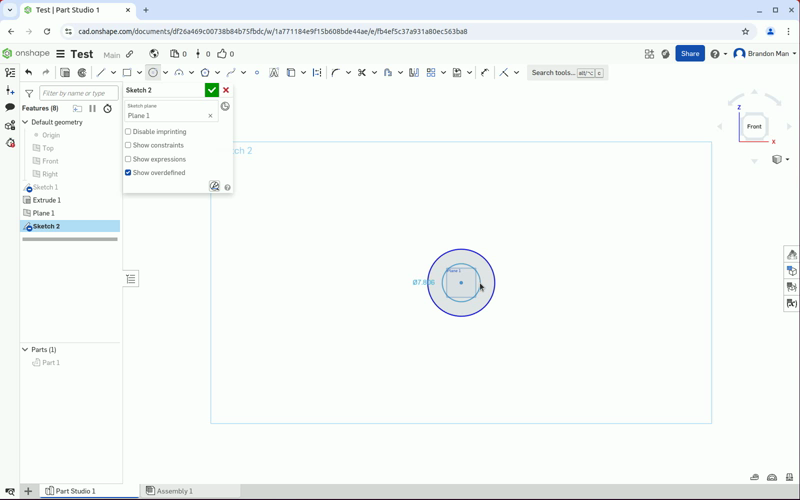
mouse_move(431, 278)
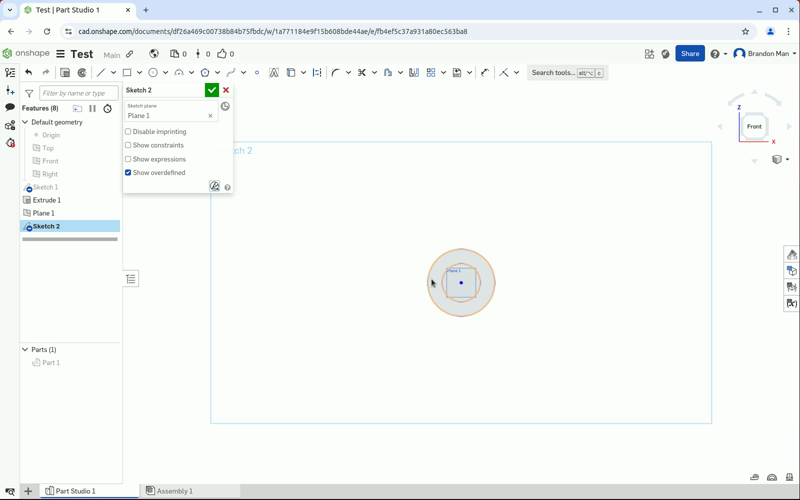
click(431, 278)
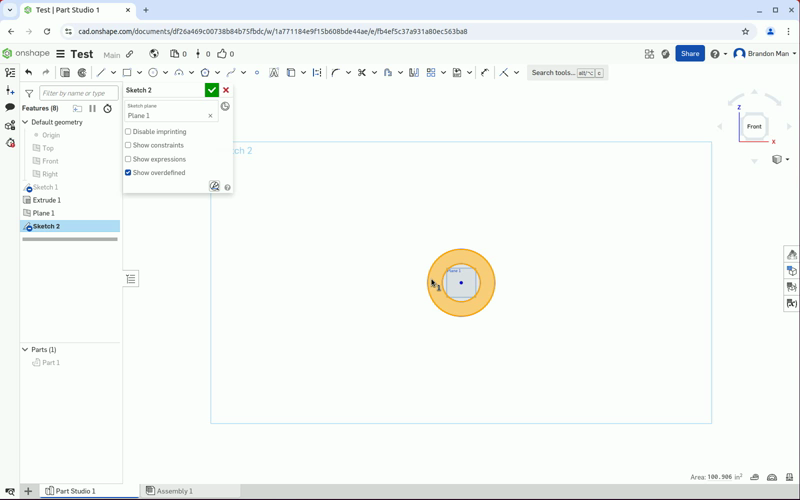
mouse_move(73, 352)
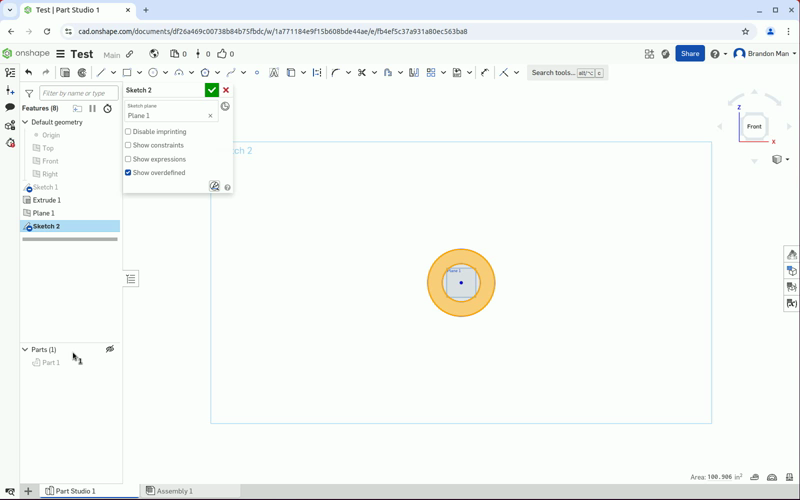
key(shift+y)
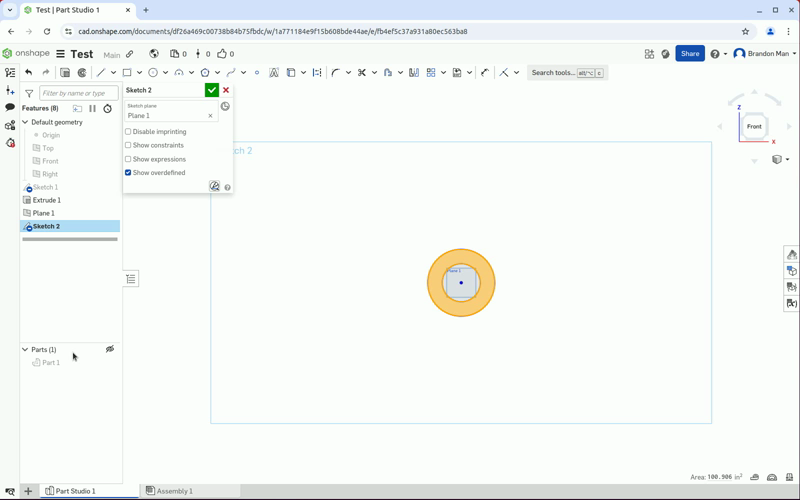
key(shift+e)
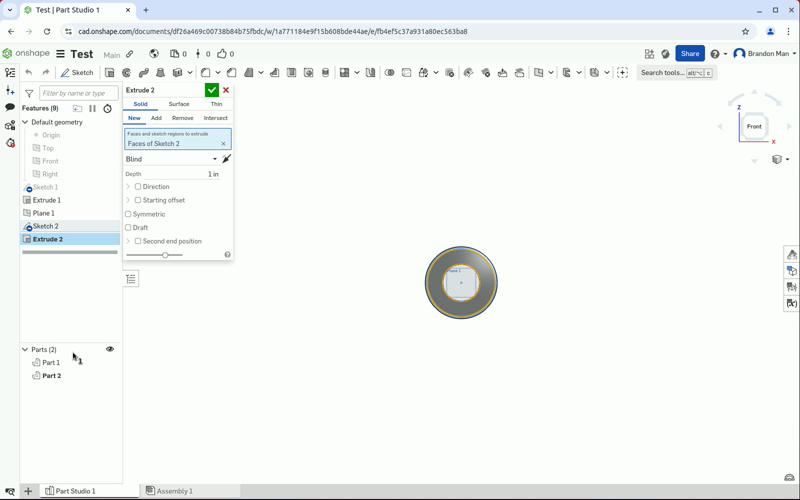
mouse_move(143, 106)
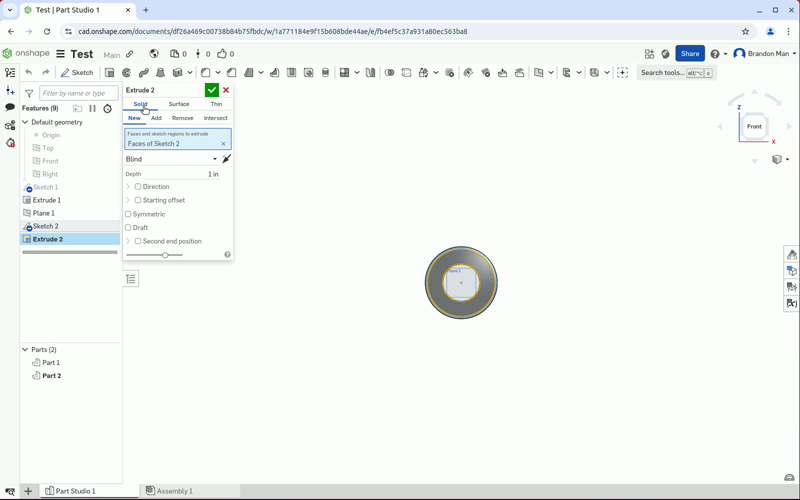
click(143, 106)
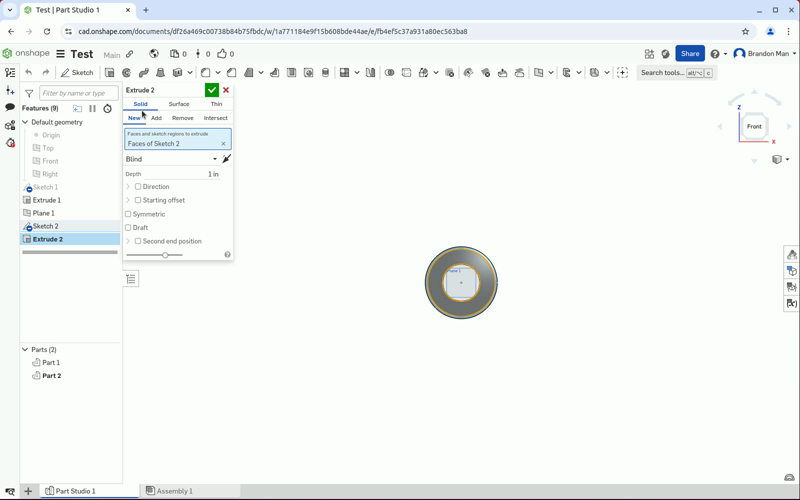
mouse_move(137, 120)
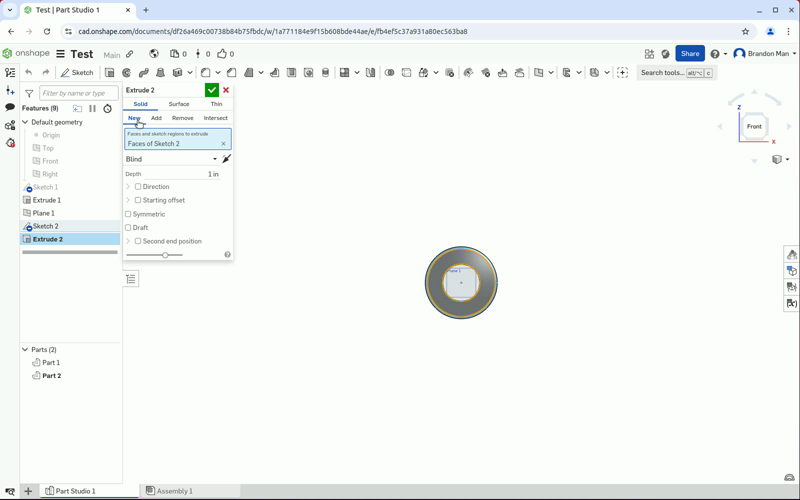
click(137, 120)
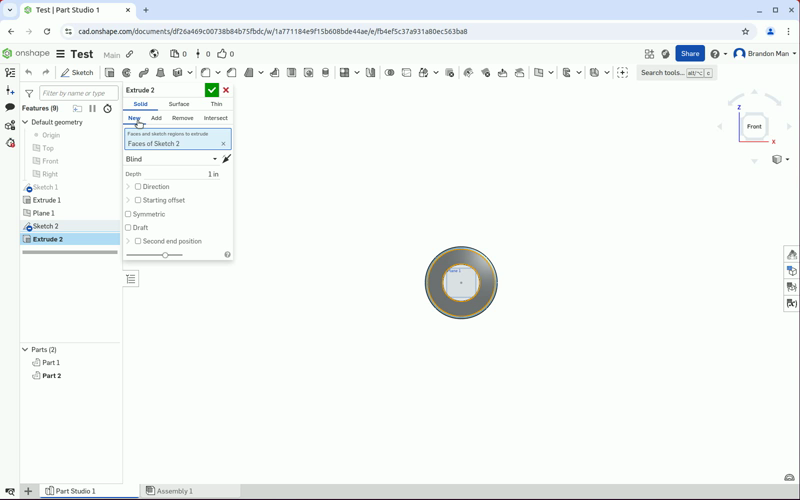
key(tab, 4)
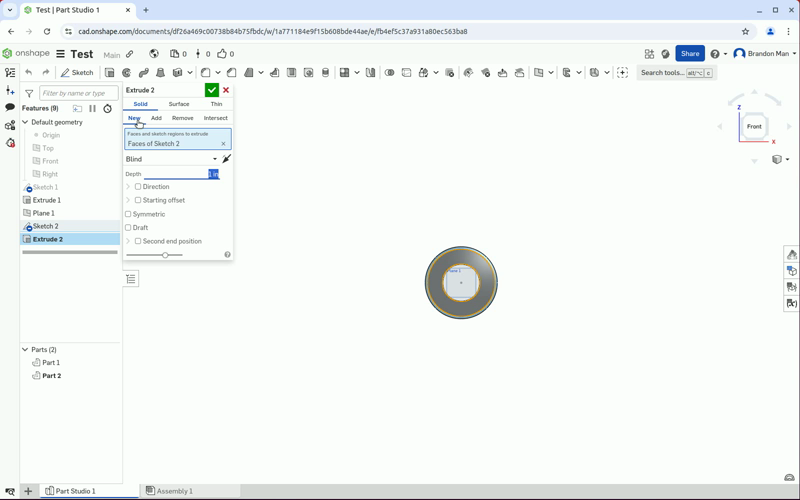
text(0.963)
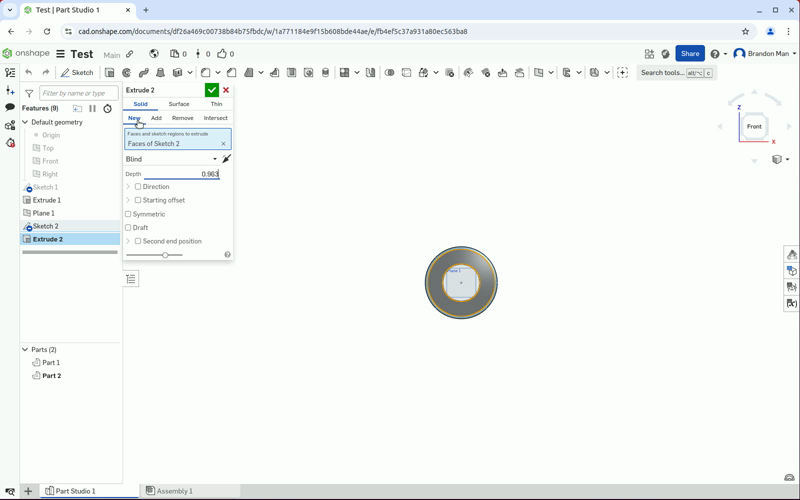
key(enter)
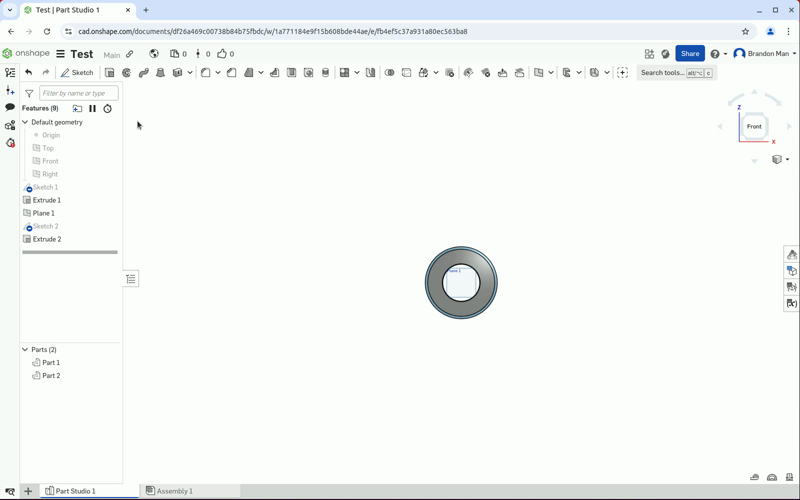
key(shift+h)
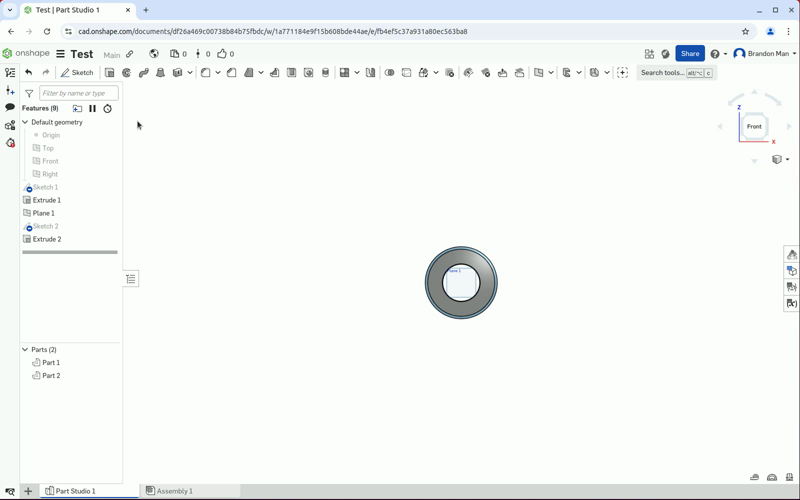
key(shift+h)
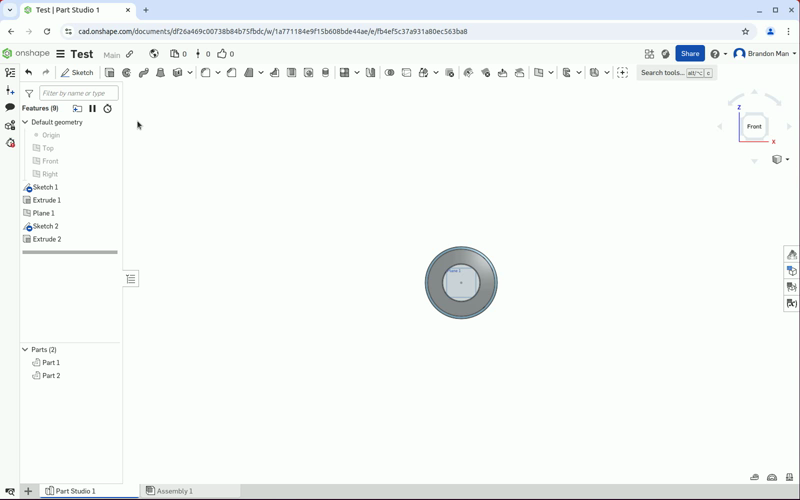
key(shift+7)
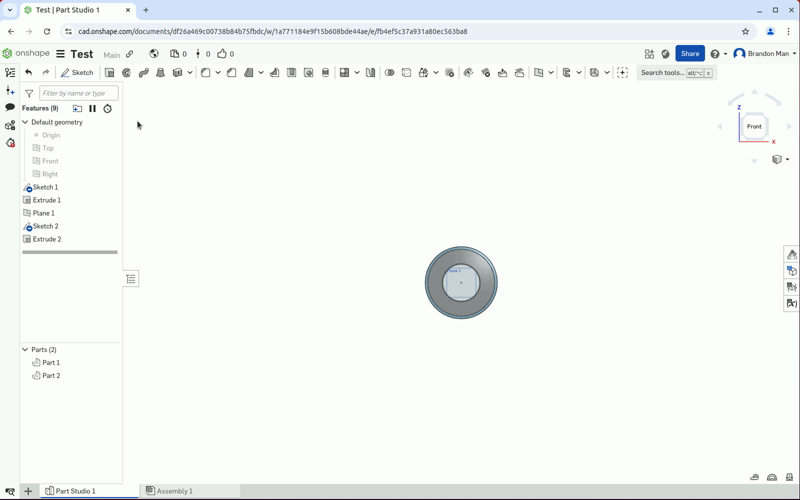
key(left, 2)
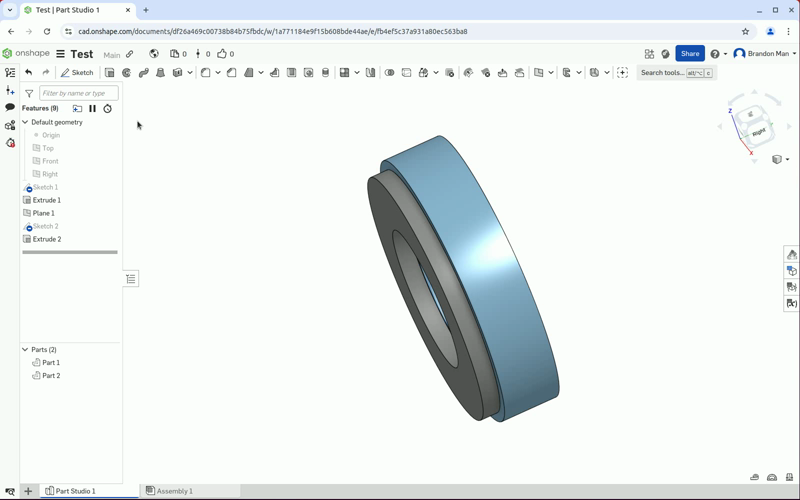
key(down, 2)
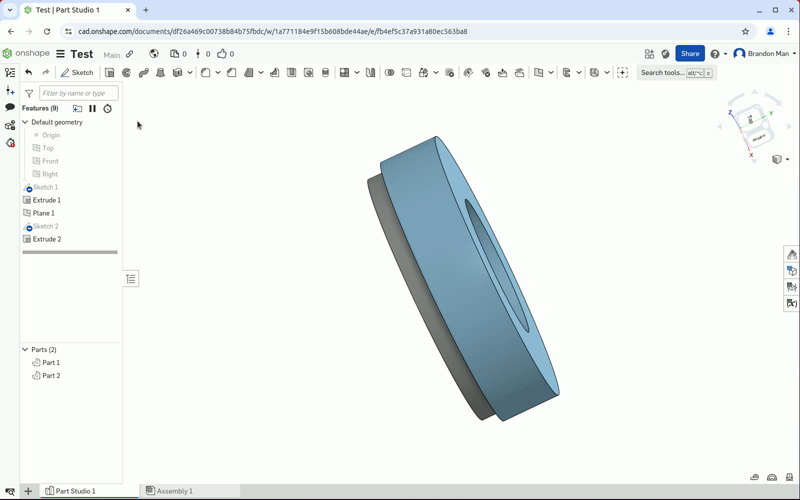
key(up, 2)
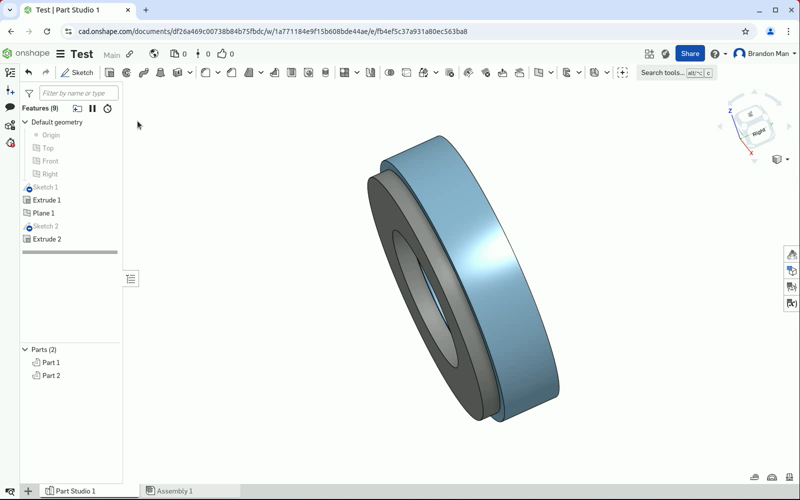
key(right, 2)
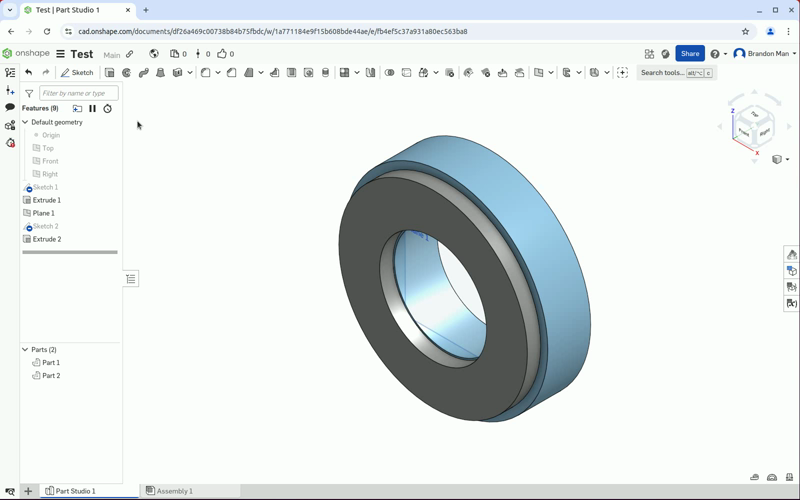
mouse_move(73, 189)
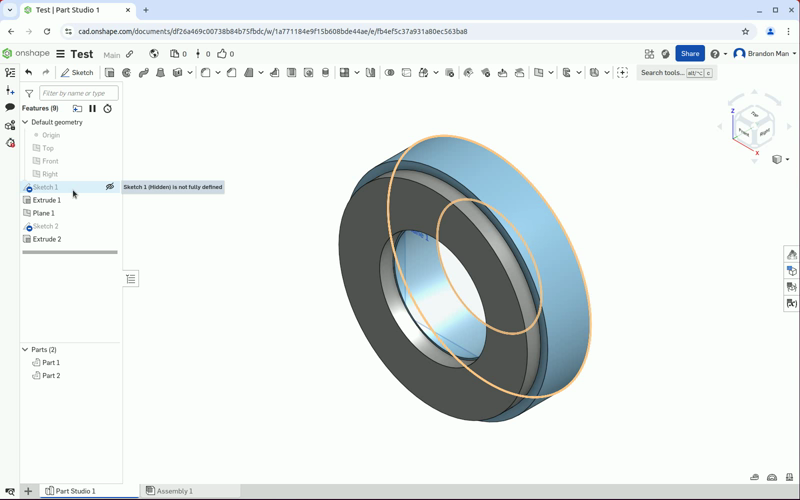
click(73, 189)